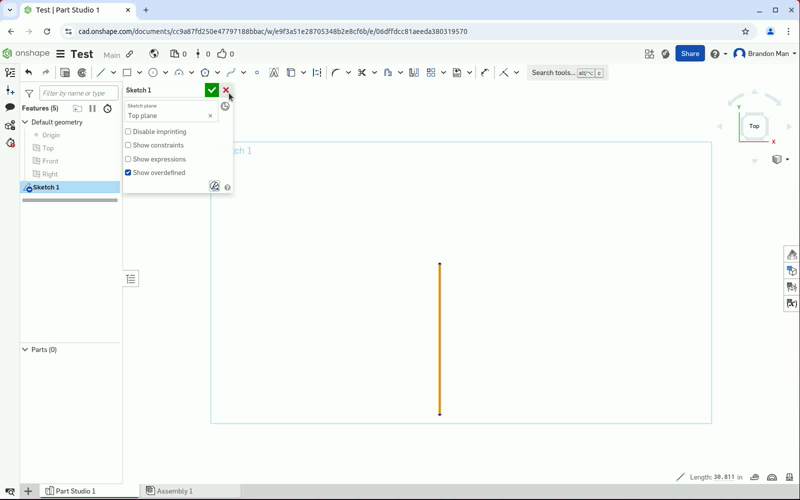
key(shift+h)
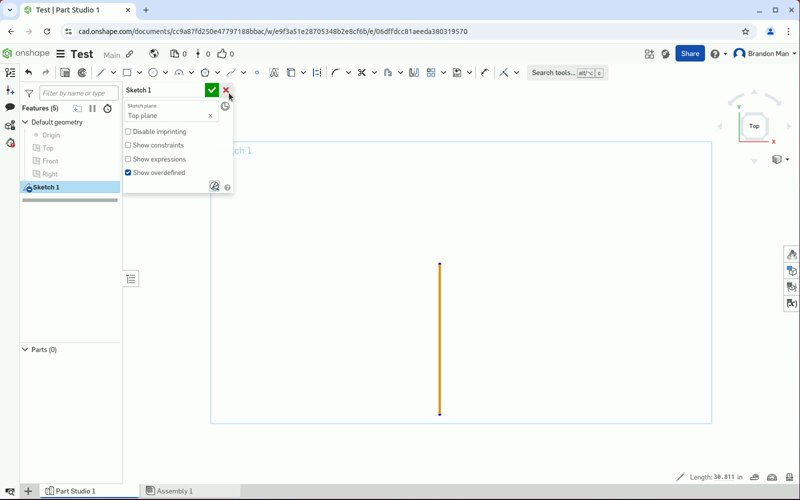
mouse_move(73, 352)
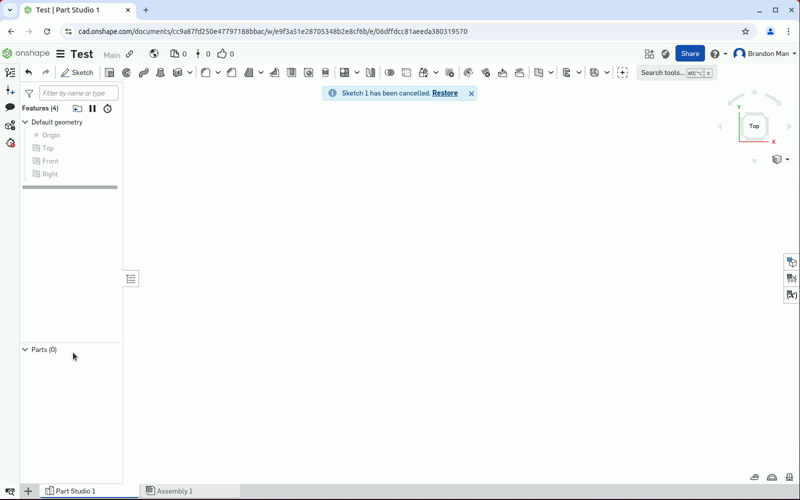
key(y)
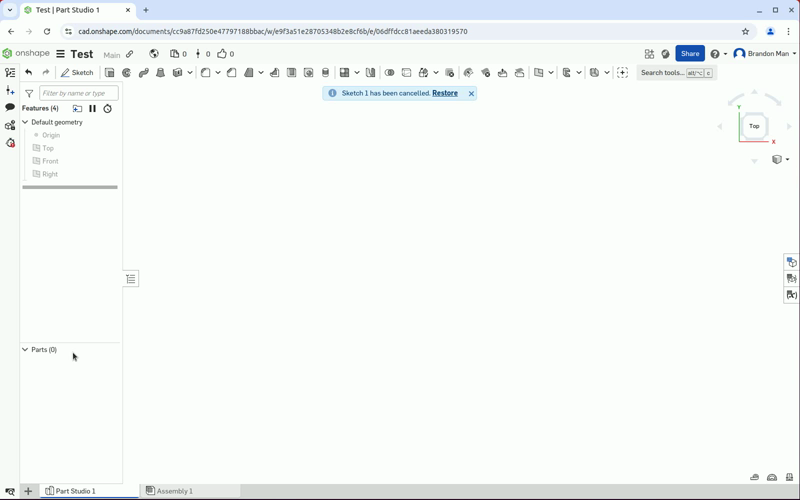
key(shift+p)
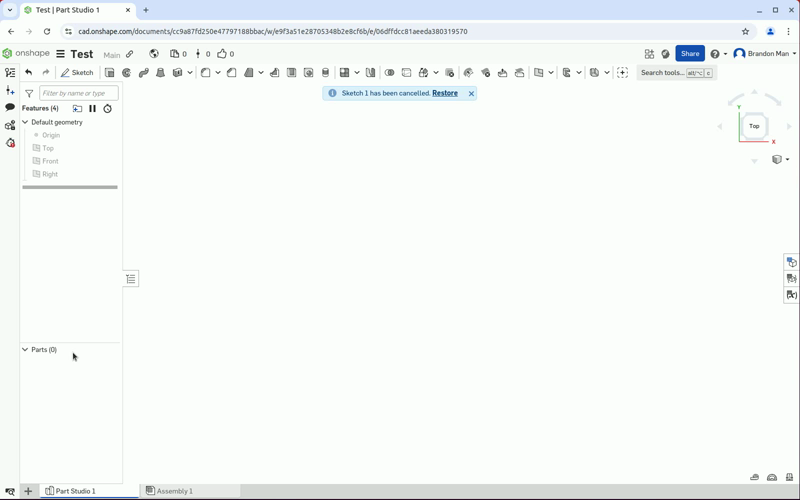
key(space)
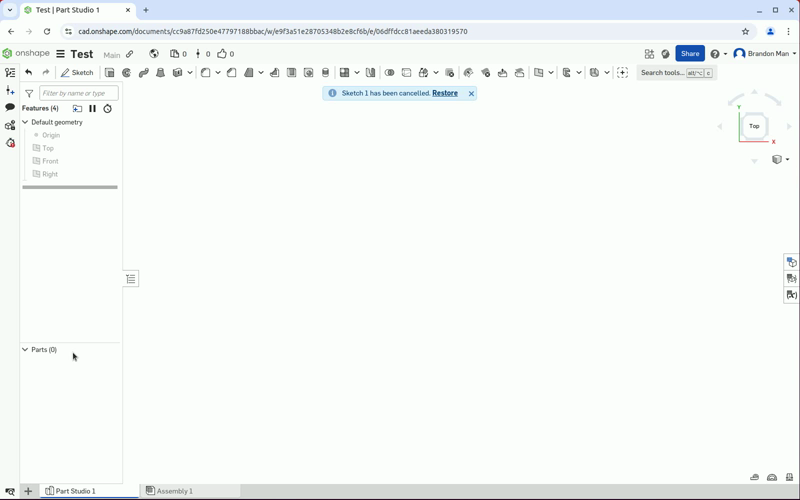
key_down(shift)
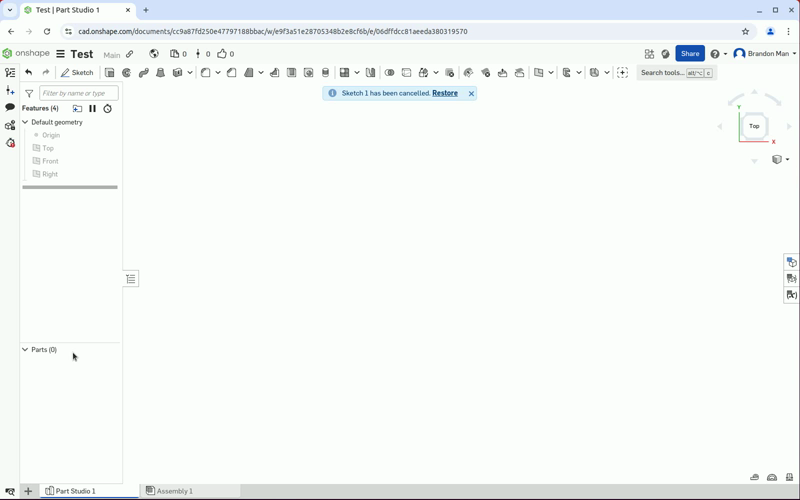
key(up)
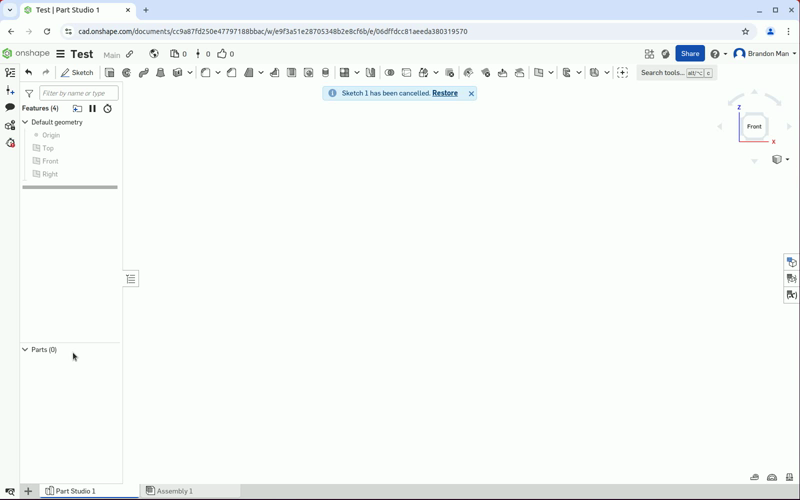
key_up(shift)
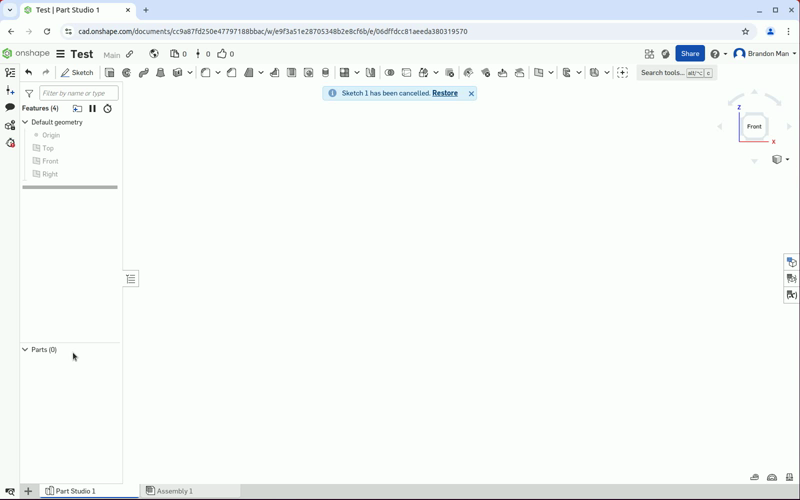
mouse_move(73, 352)
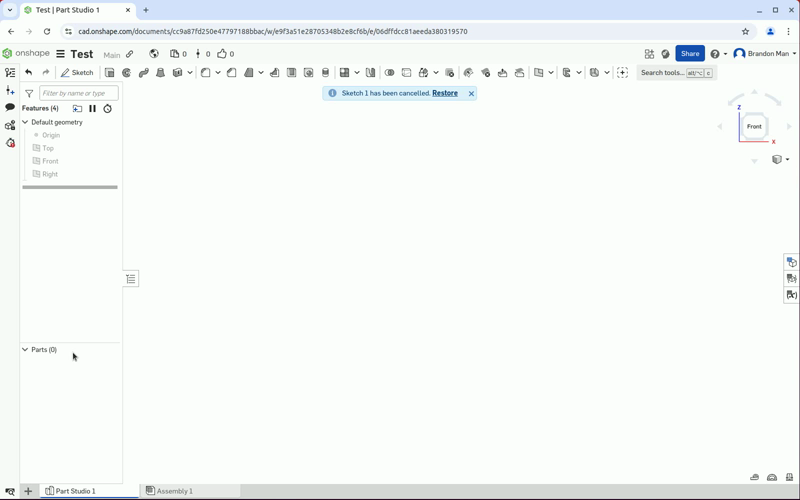
key(shift+y)
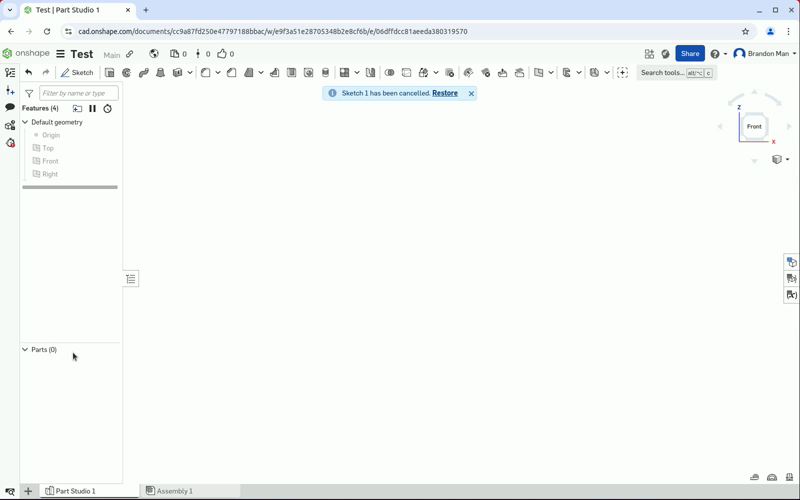
key(shift+s)
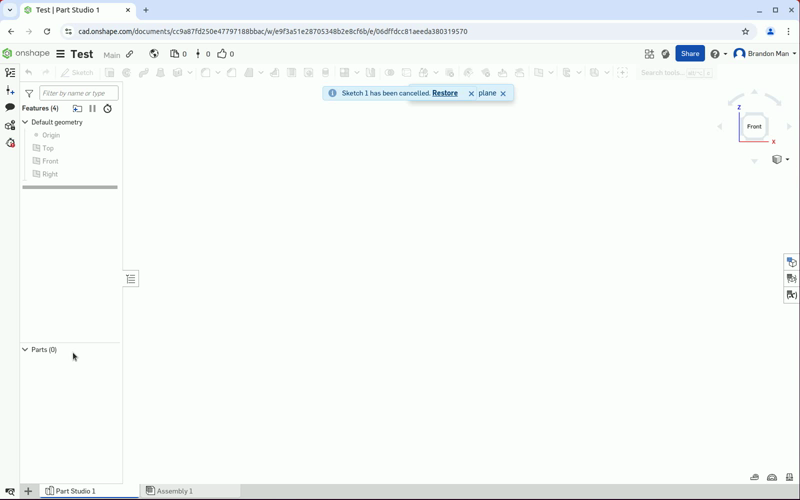
mouse_move(73, 163)
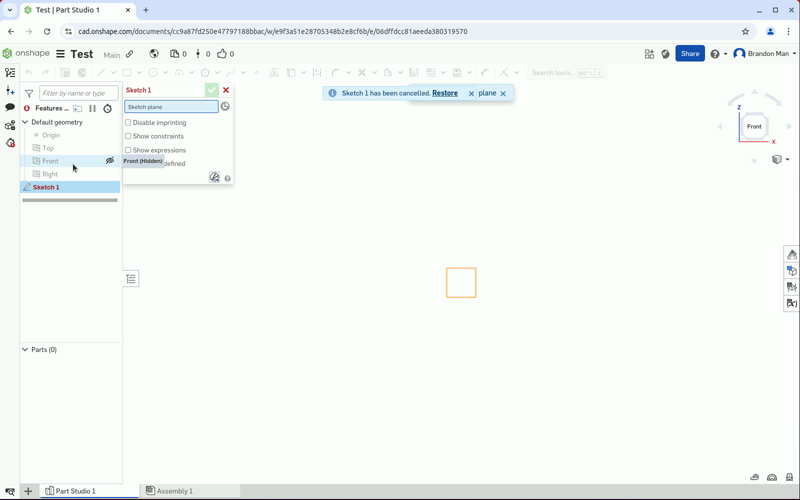
click(73, 163)
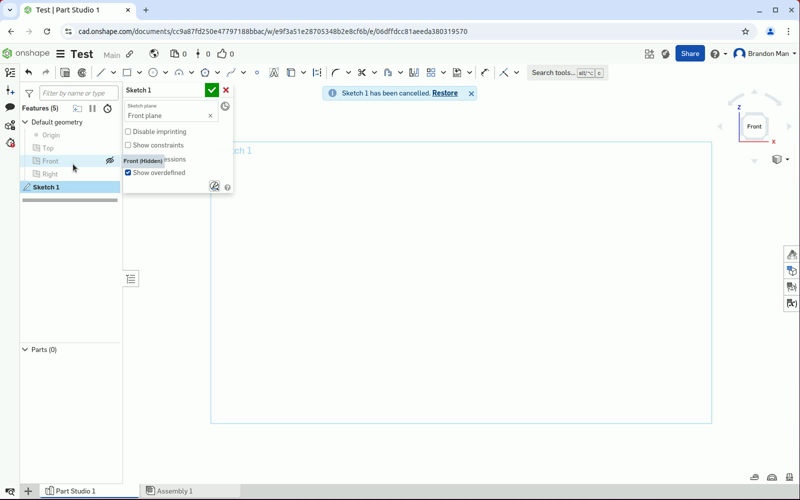
mouse_move(73, 352)
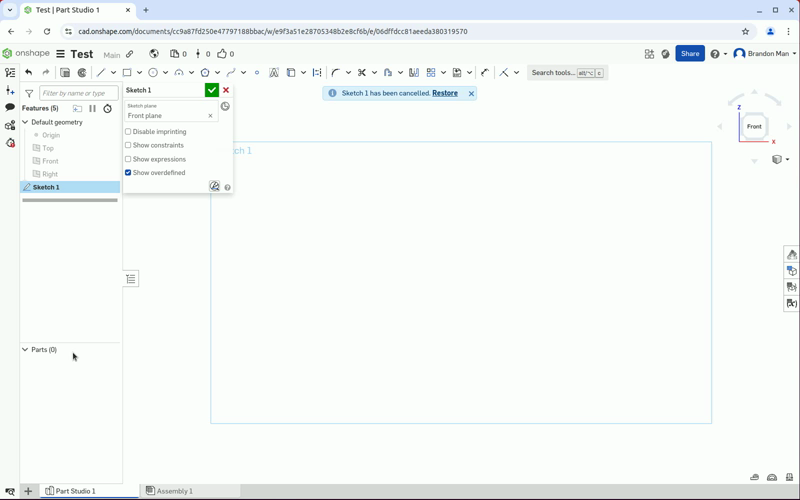
key(y)
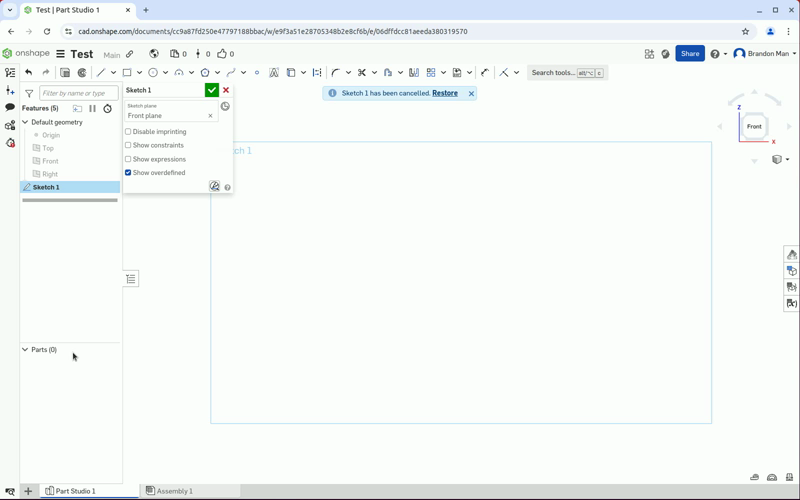
key(l)
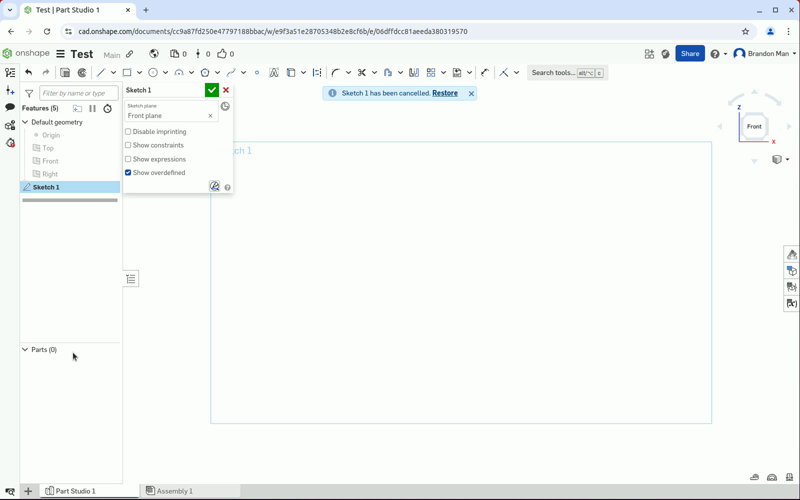
key_down(shift)
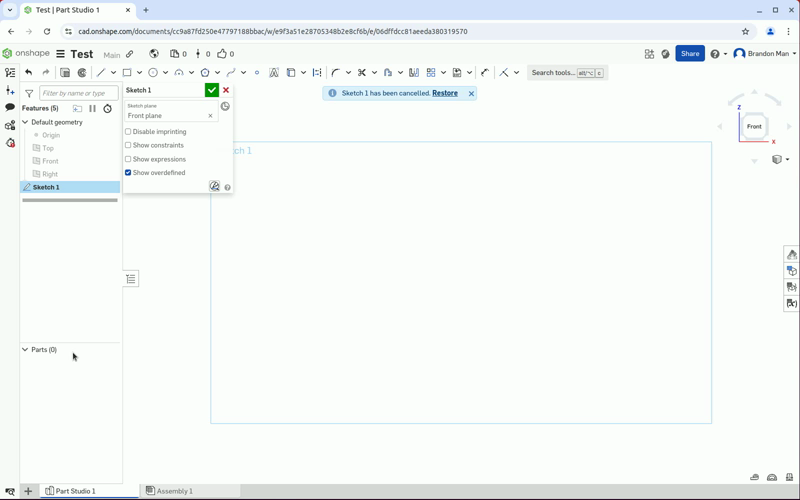
mouse_move(416, 299)
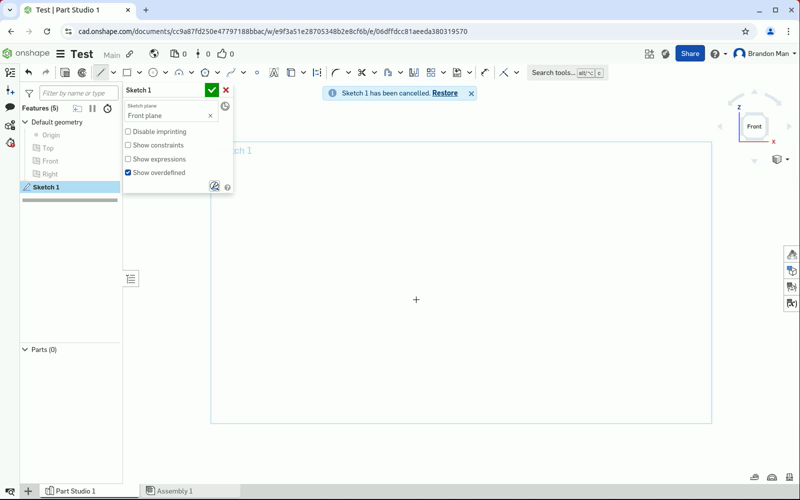
click(416, 299)
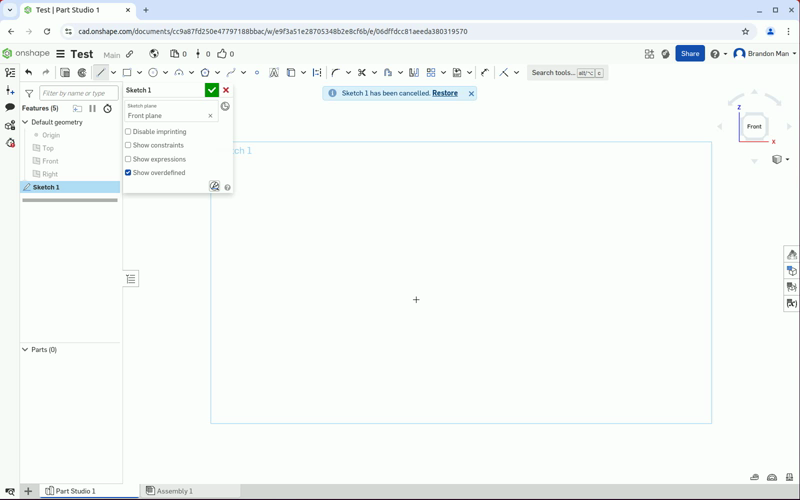
key_up(shift)
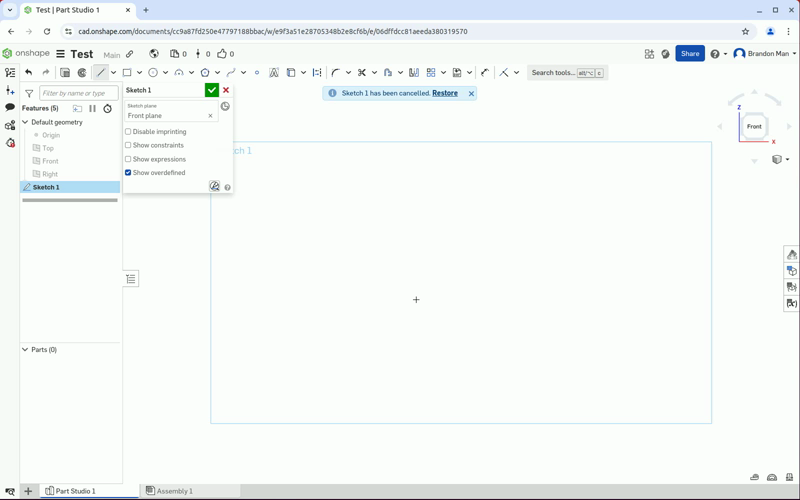
key_down(shift)
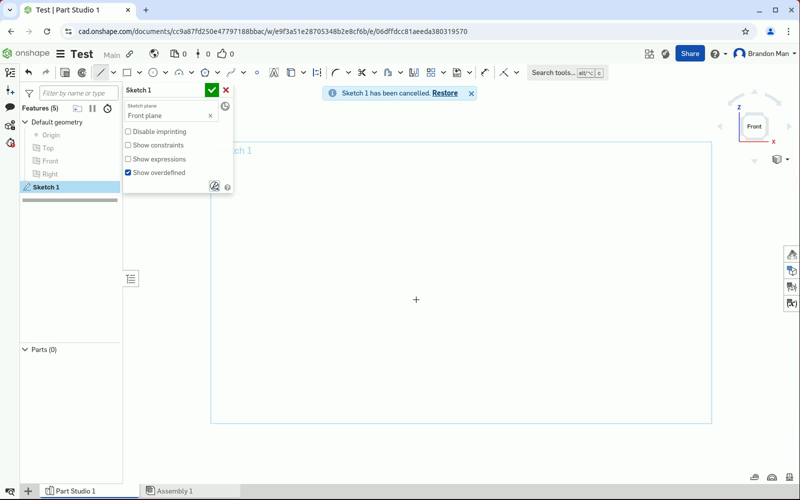
mouse_move(545, 299)
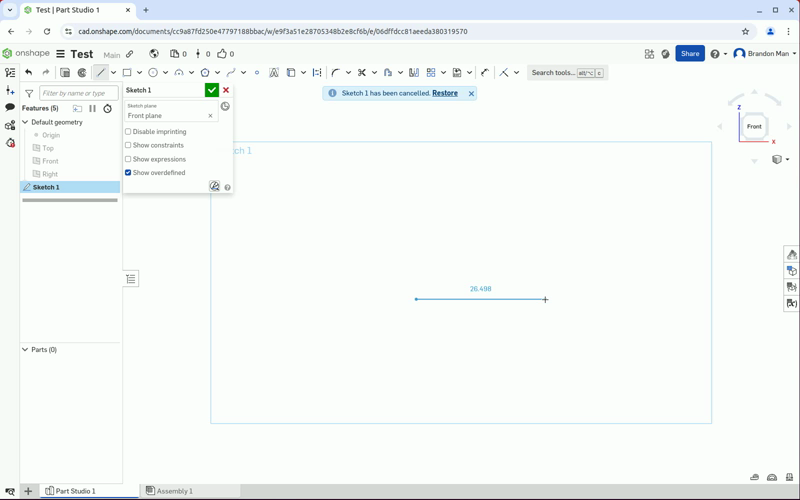
click(545, 299)
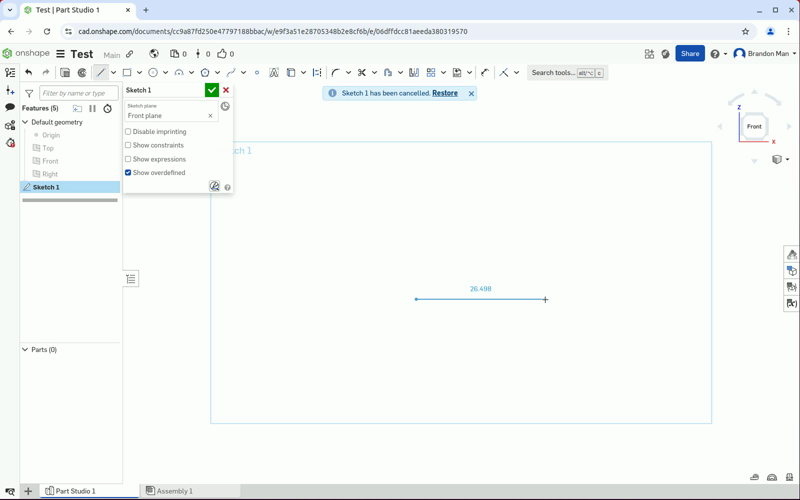
key_up(shift)
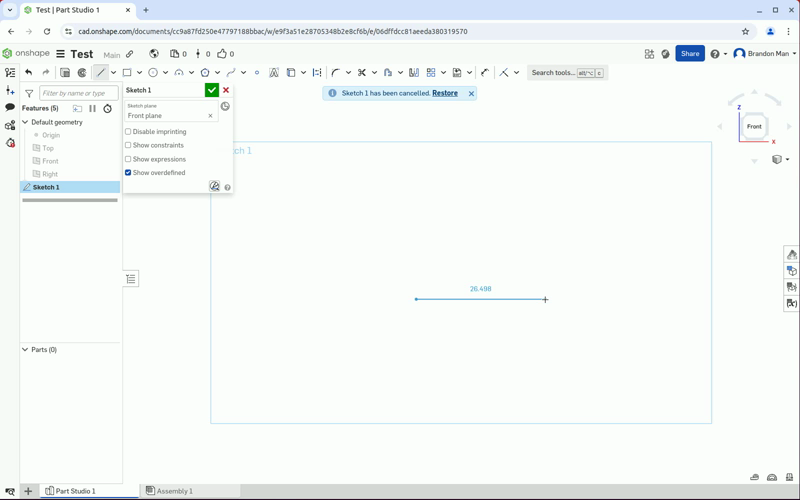
key_down(shift)
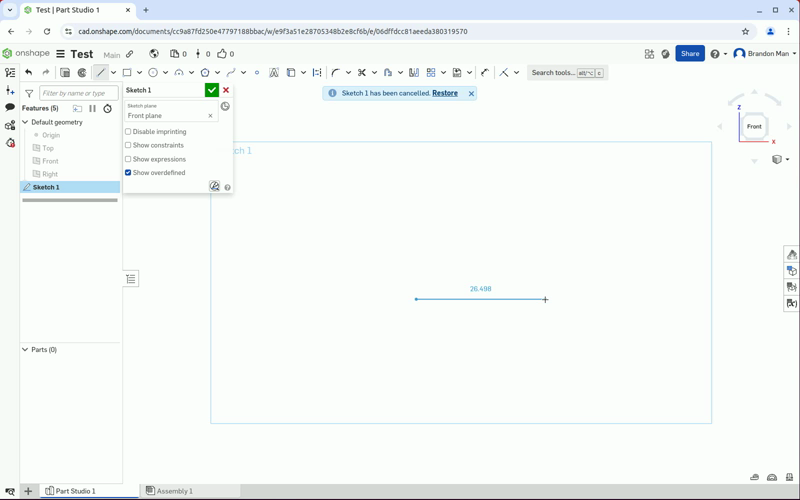
mouse_move(545, 170)
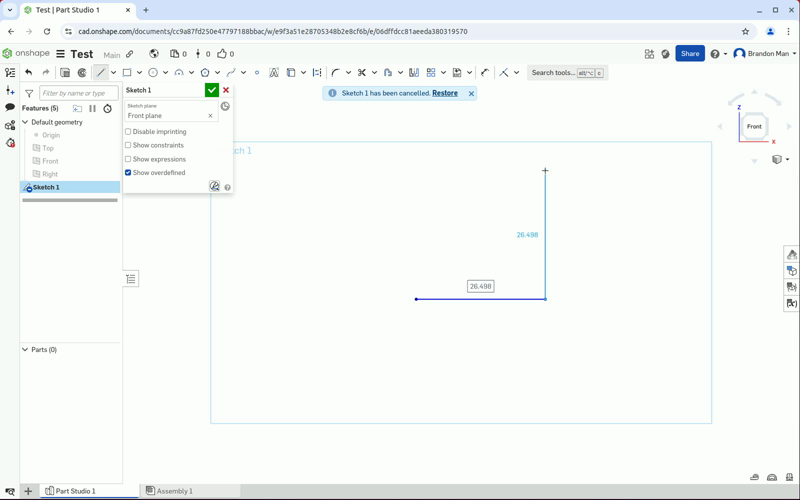
click(545, 170)
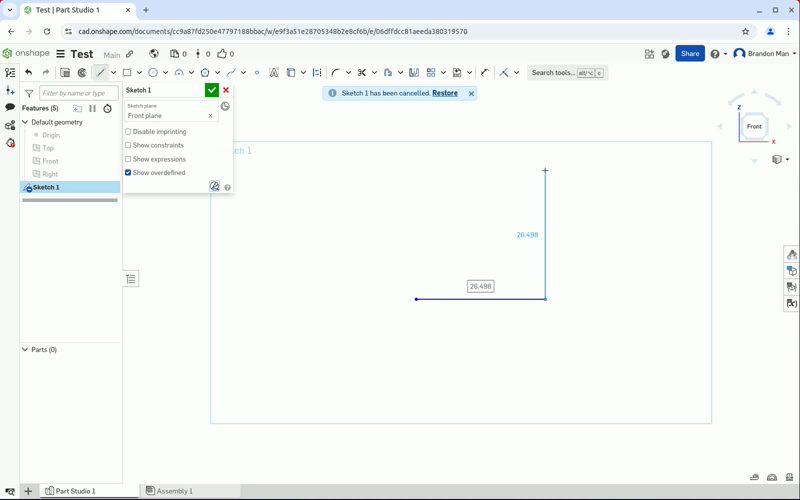
key_up(shift)
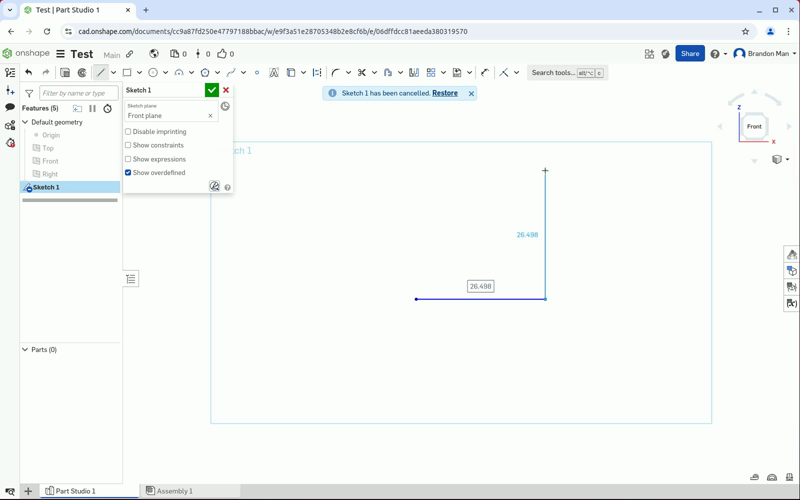
key_down(shift)
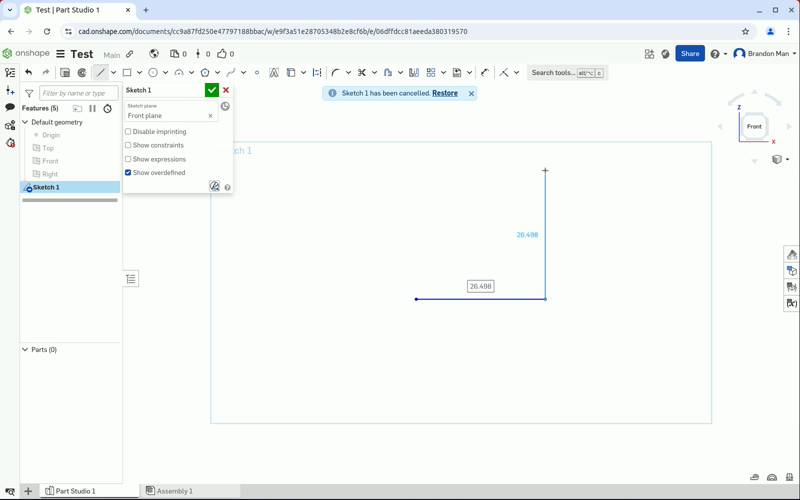
mouse_move(416, 170)
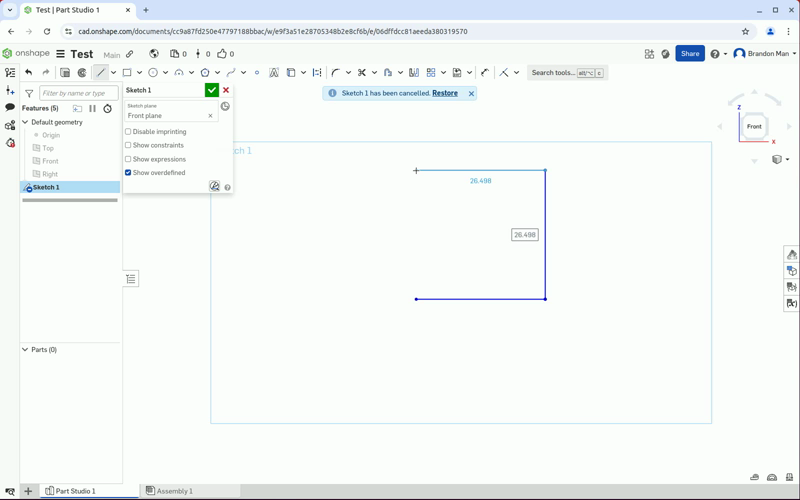
click(416, 170)
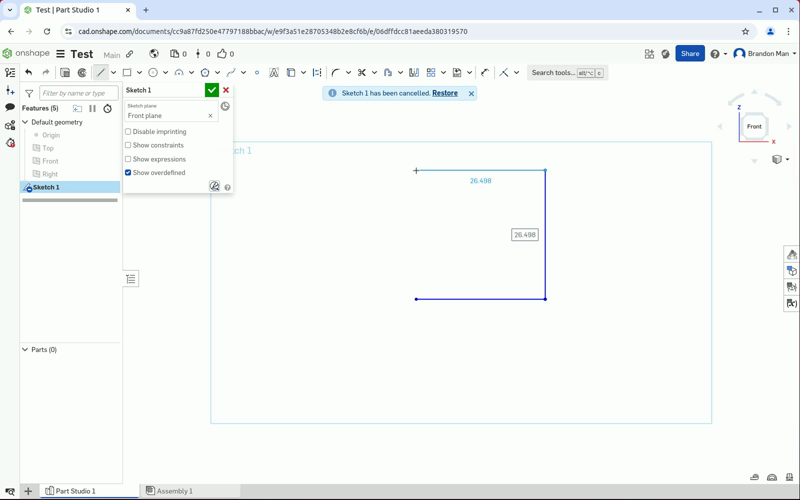
key_up(shift)
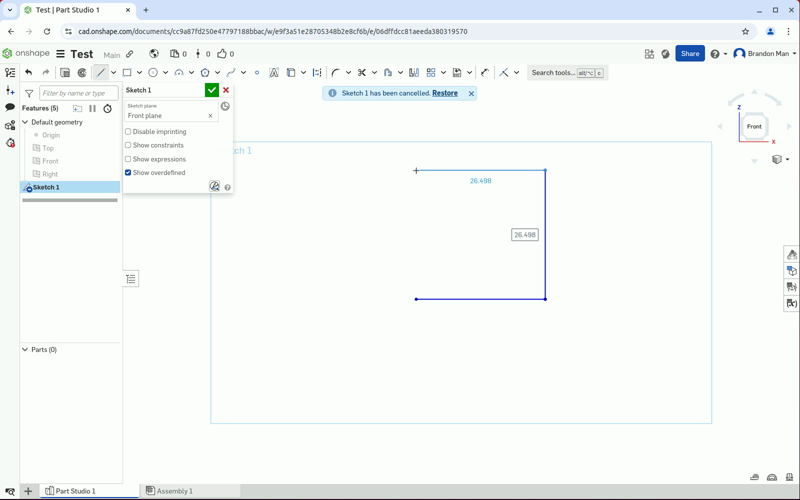
key_down(shift)
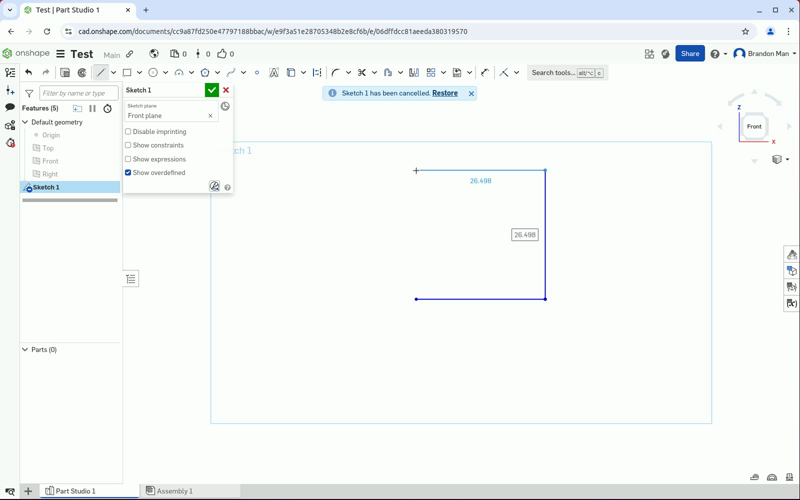
mouse_move(416, 299)
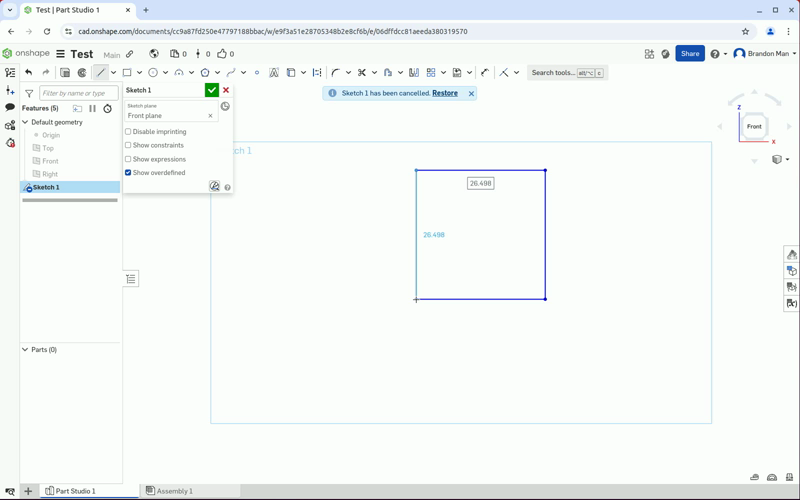
key_up(shift)
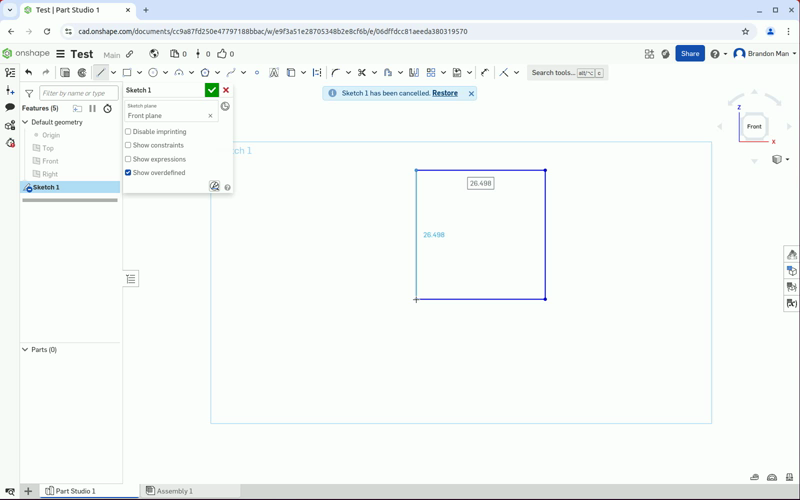
click(416, 299)
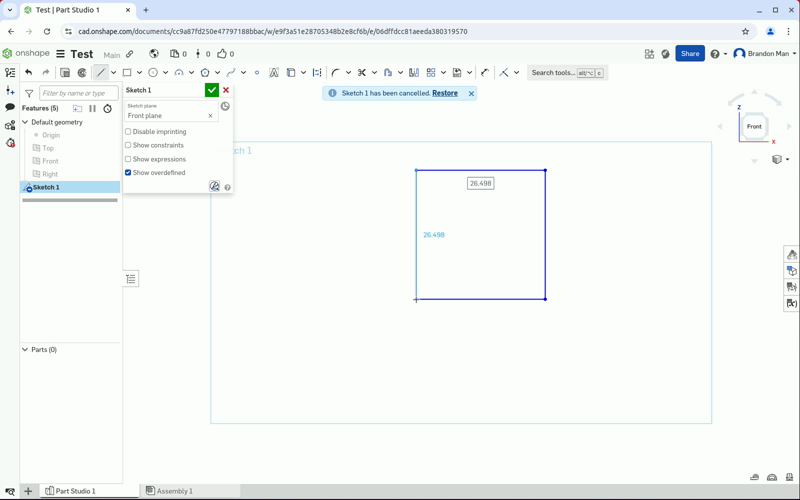
key(esc)
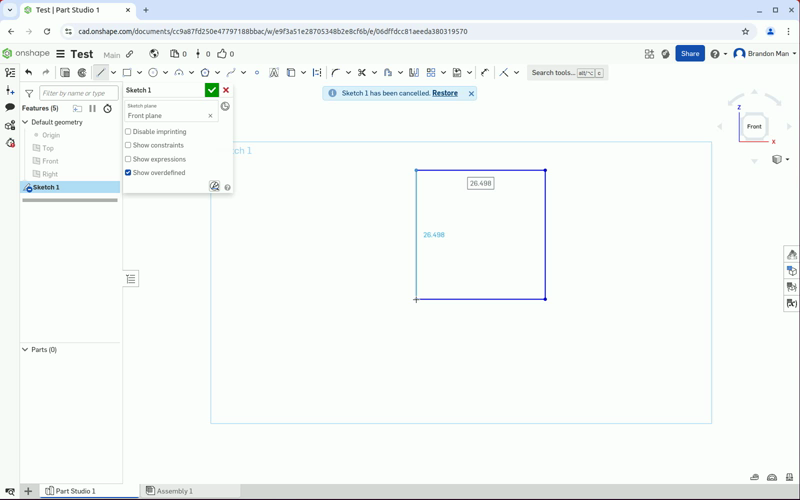
mouse_move(491, 273)
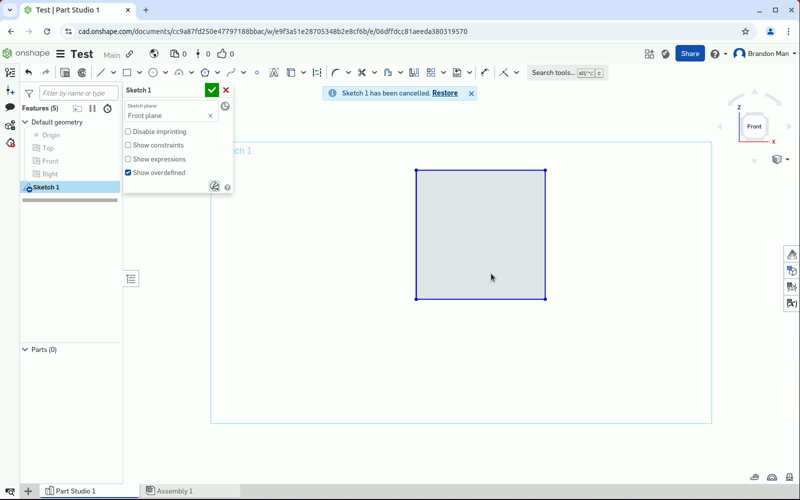
click(491, 273)
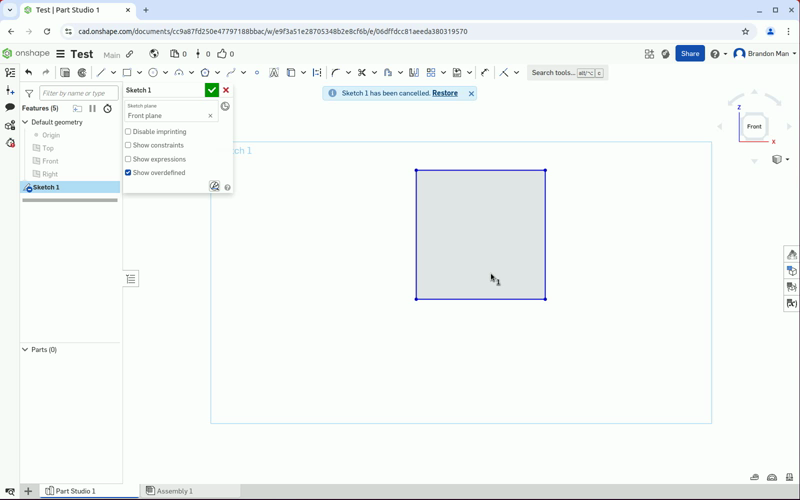
mouse_move(73, 352)
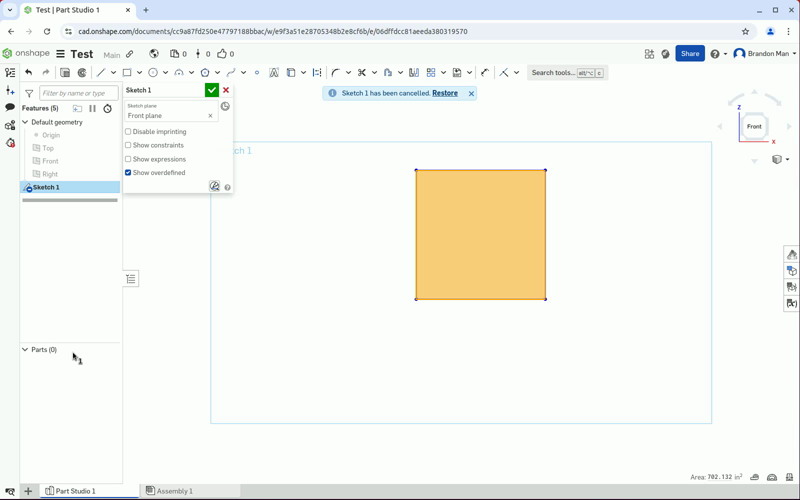
key(shift+y)
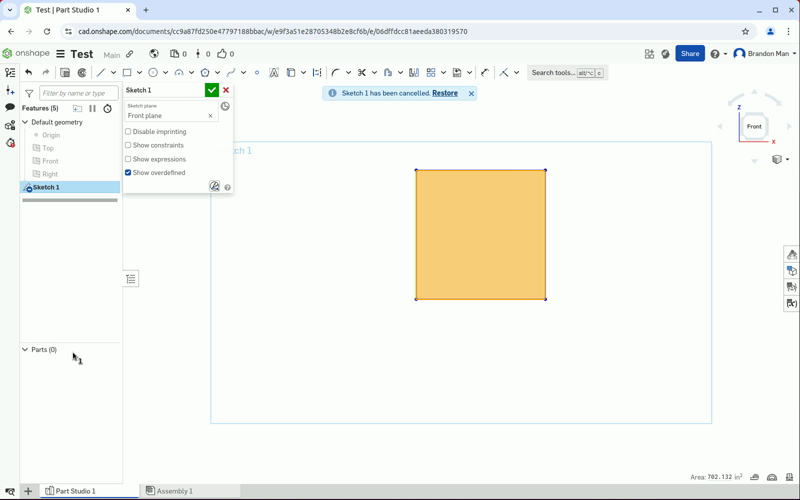
key(shift+e)
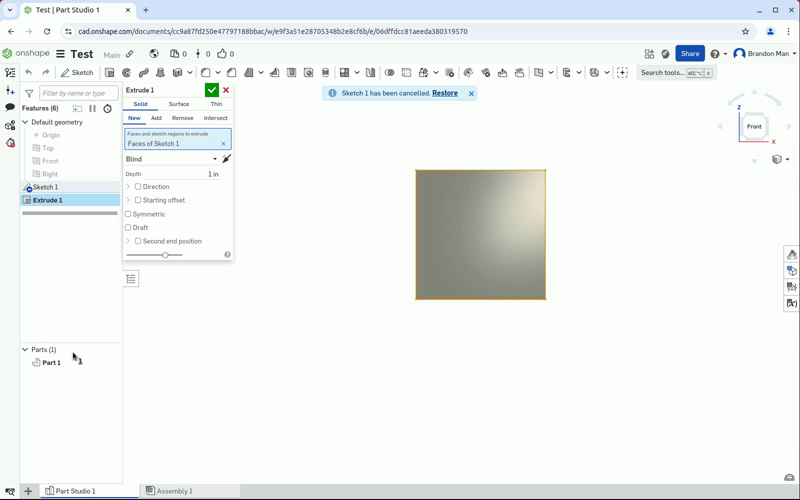
mouse_move(143, 106)
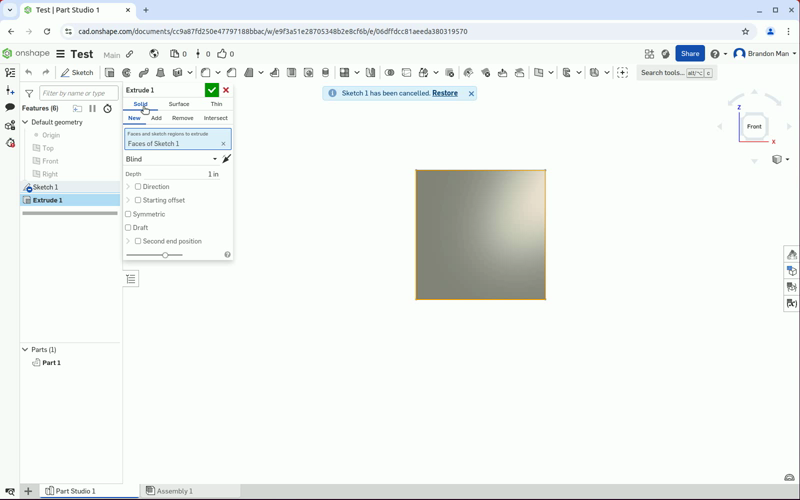
click(143, 106)
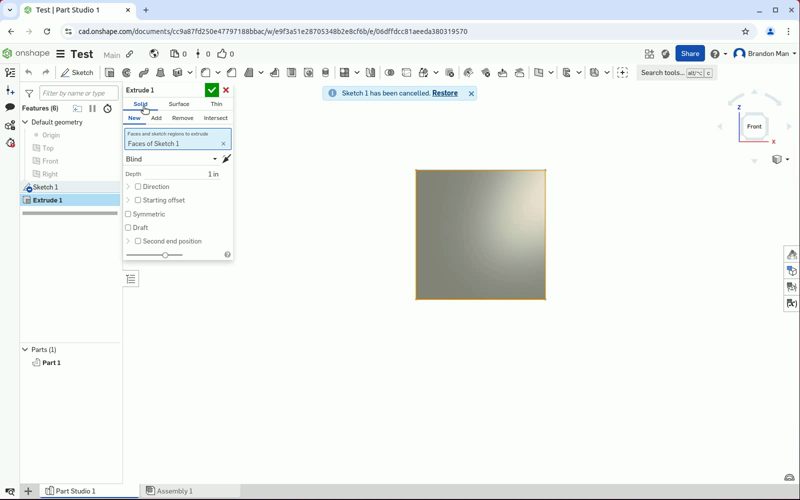
mouse_move(137, 120)
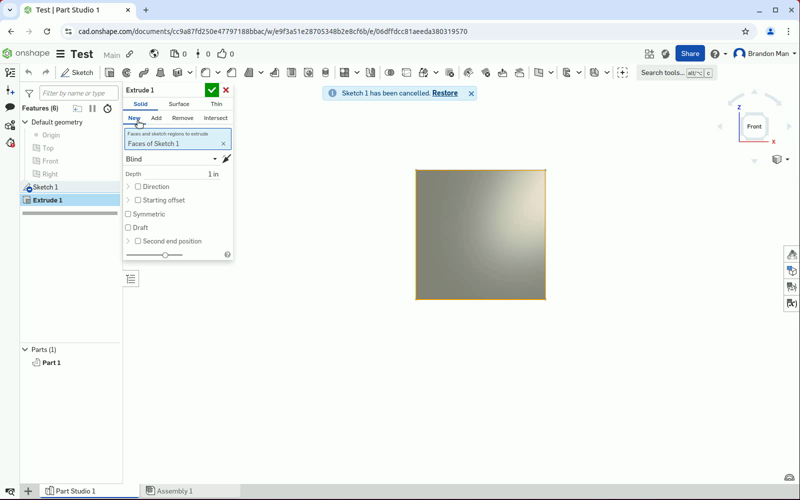
click(137, 120)
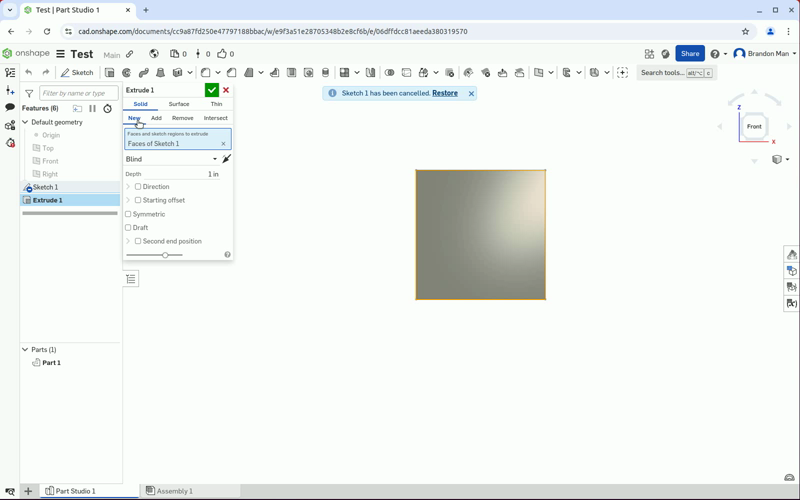
key(tab, 4)
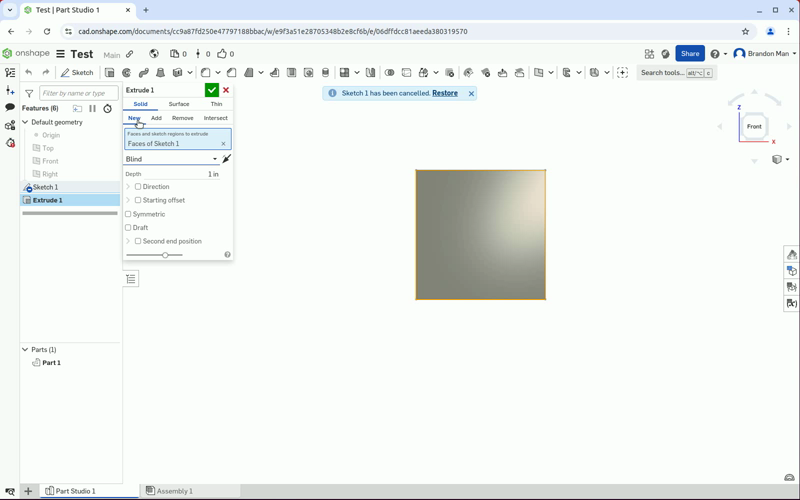
text(26.478)
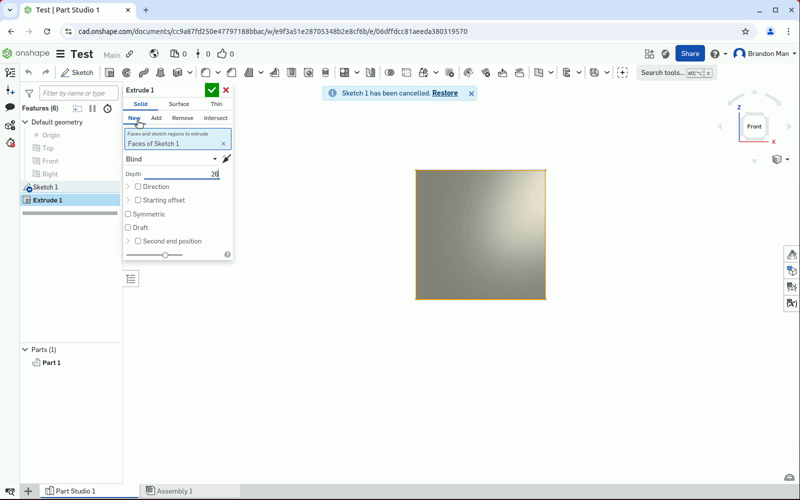
key(tab, 3)
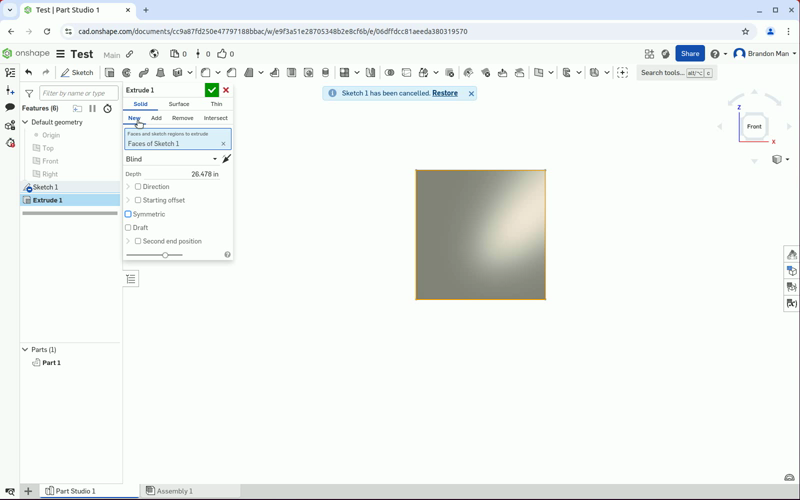
key(space)
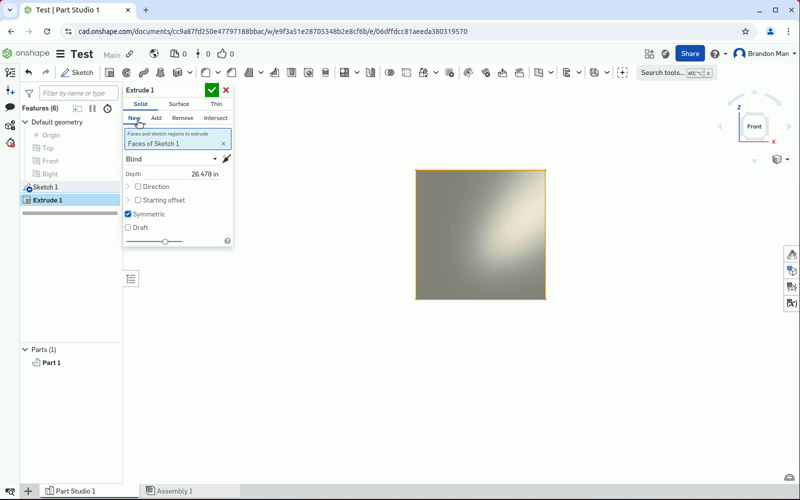
key(enter)
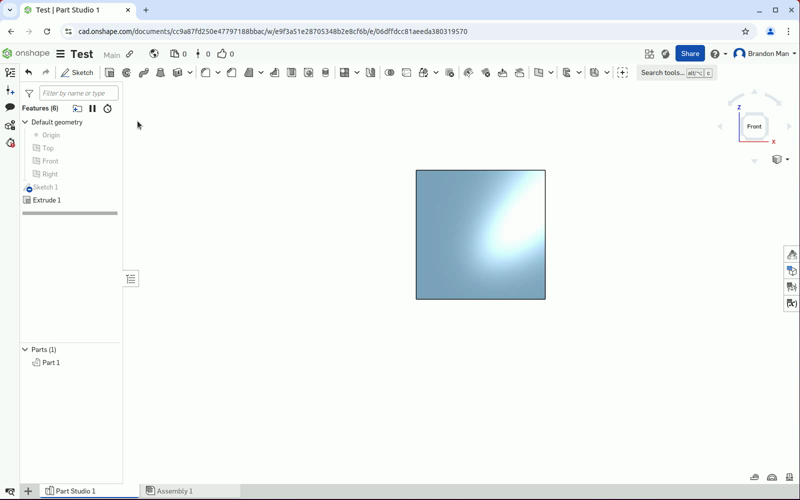
key(shift+h)
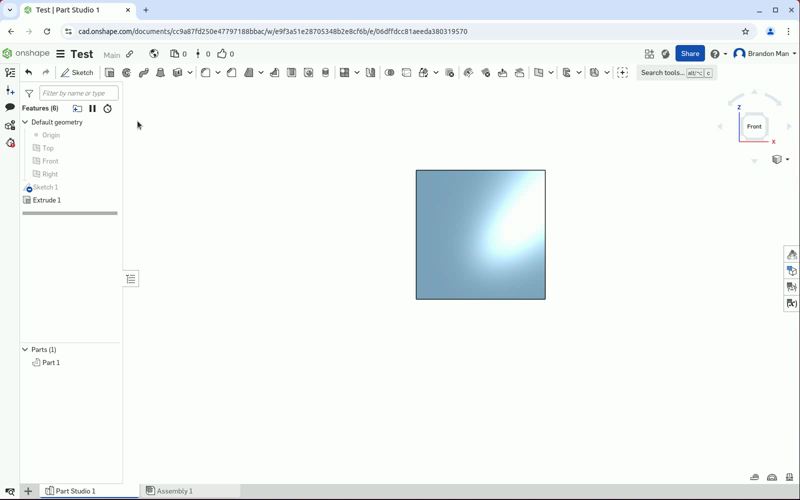
key(shift+h)
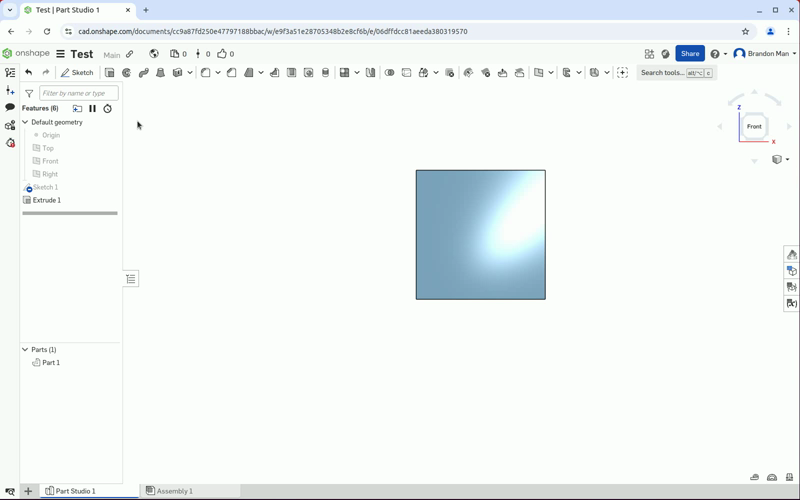
mouse_move(73, 189)
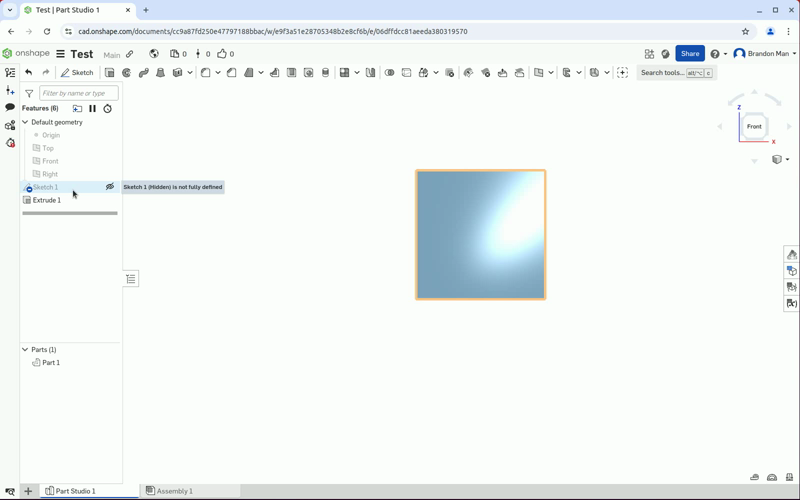
click(73, 189)
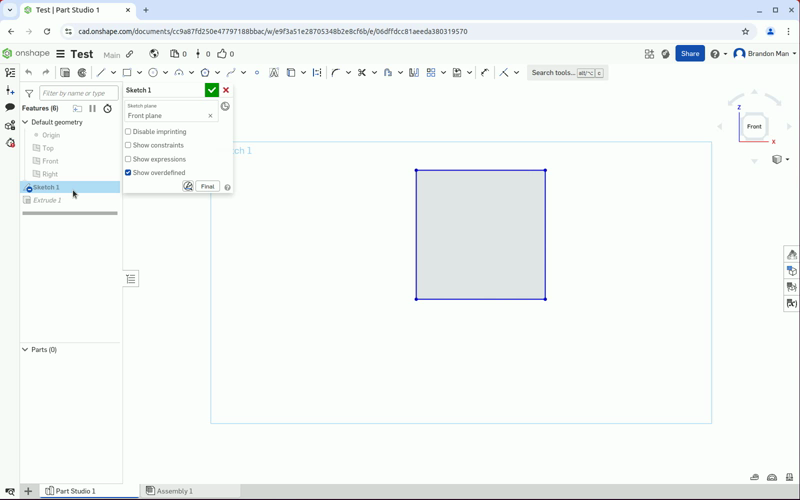
mouse_move(229, 92)
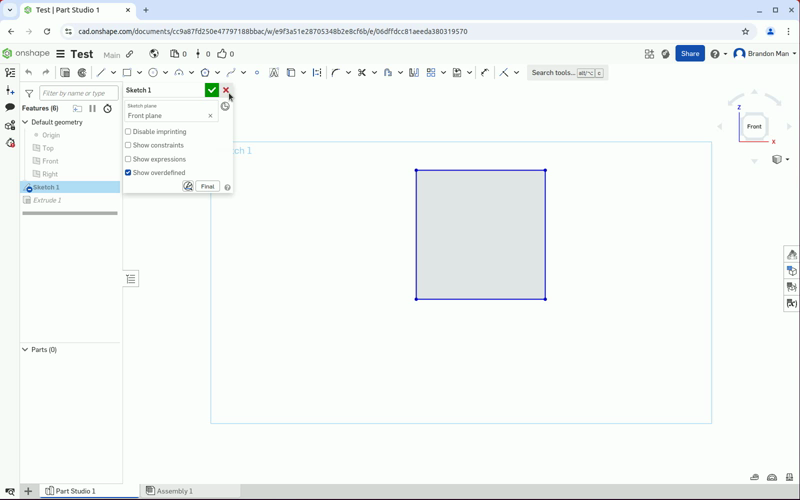
click(229, 92)
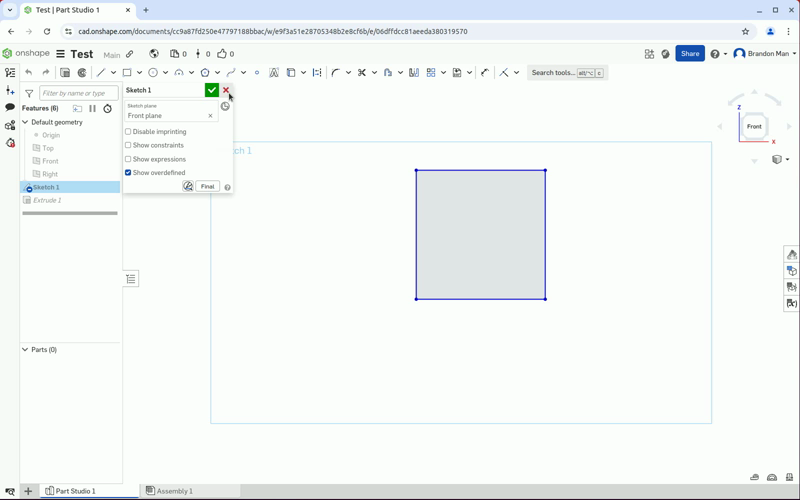
key(shift+s)
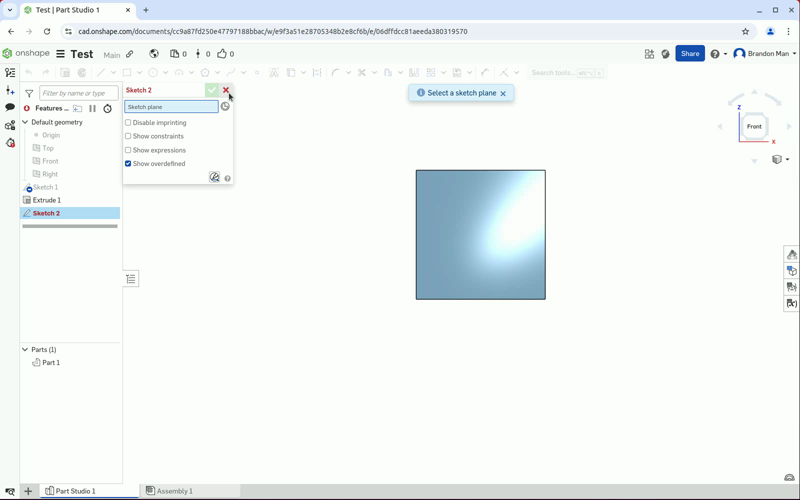
mouse_move(73, 163)
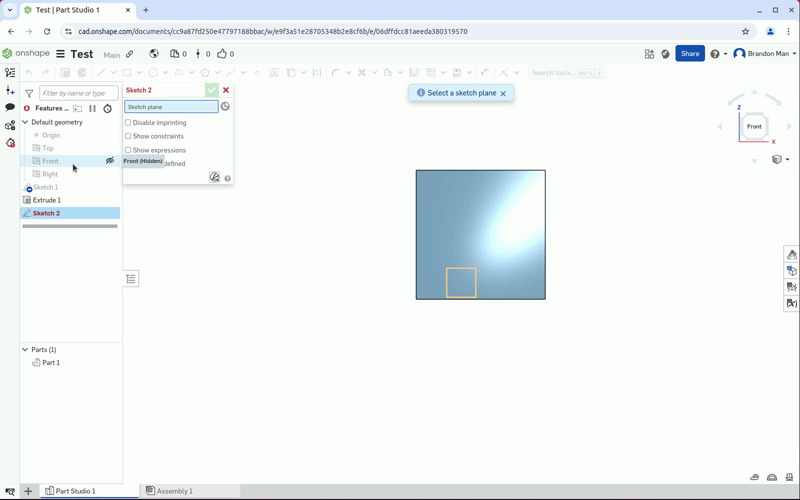
click(73, 163)
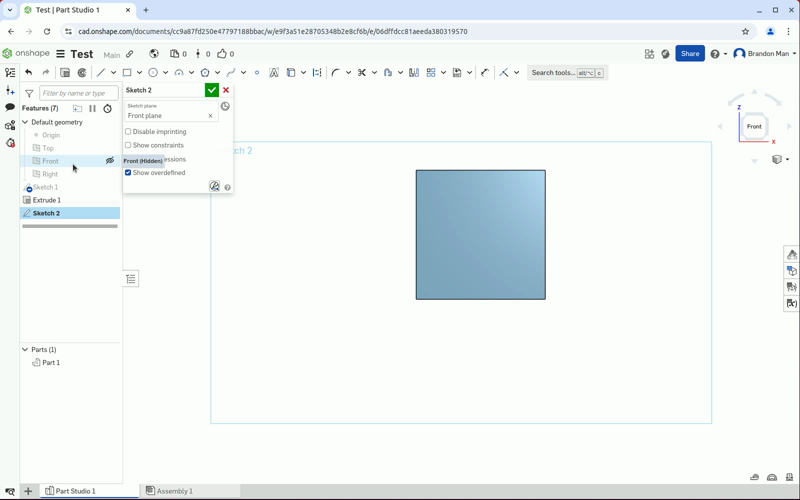
mouse_move(73, 352)
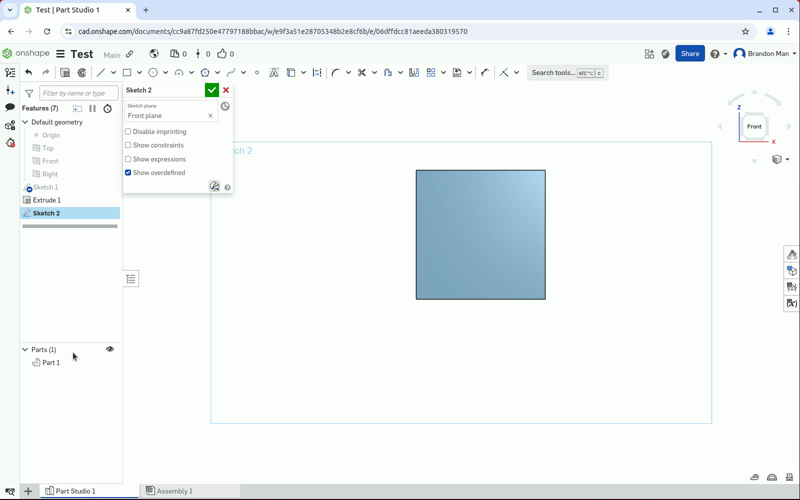
key(y)
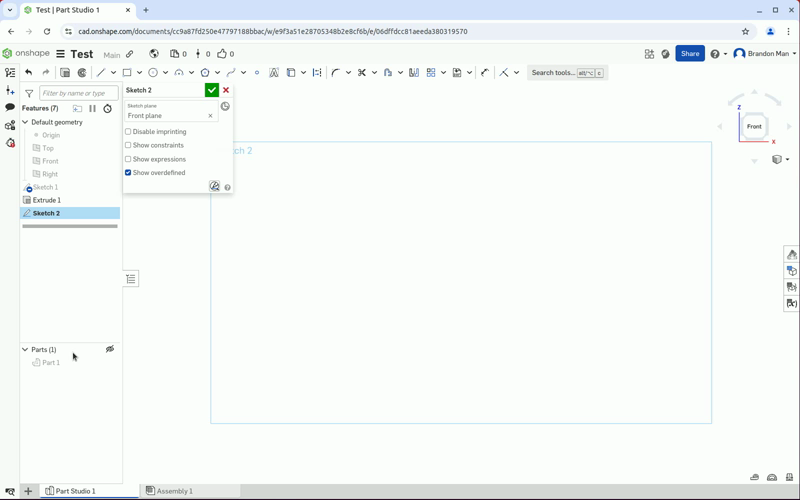
key(l)
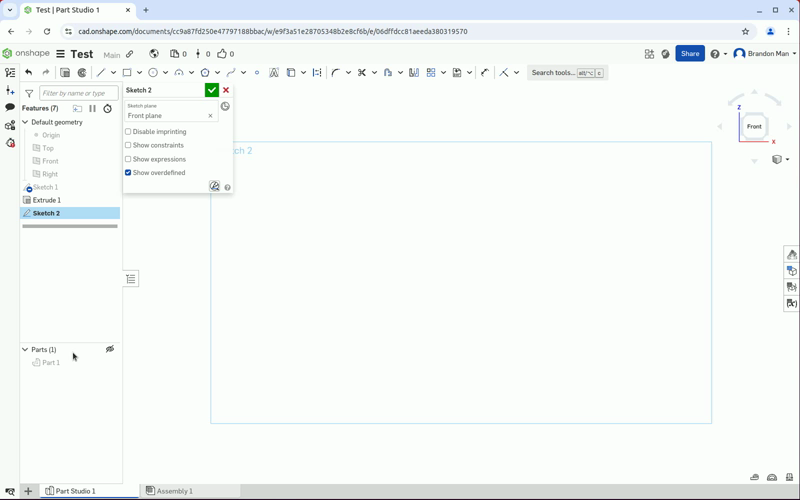
key_down(shift)
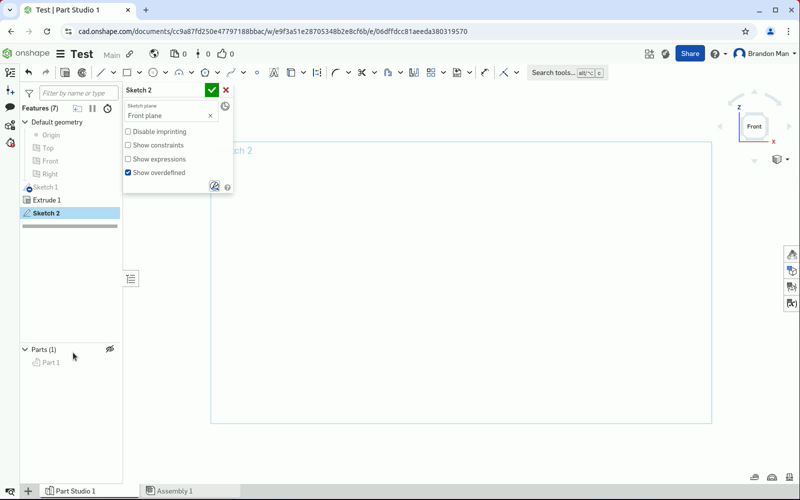
mouse_move(416, 250)
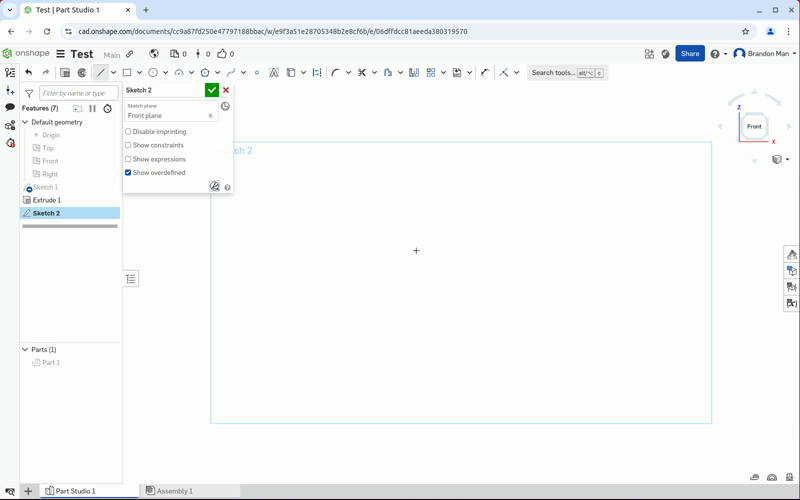
click(416, 250)
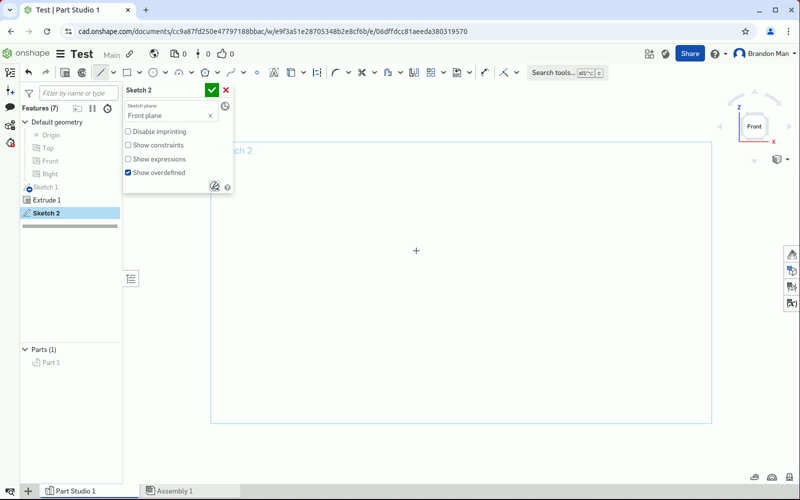
key_up(shift)
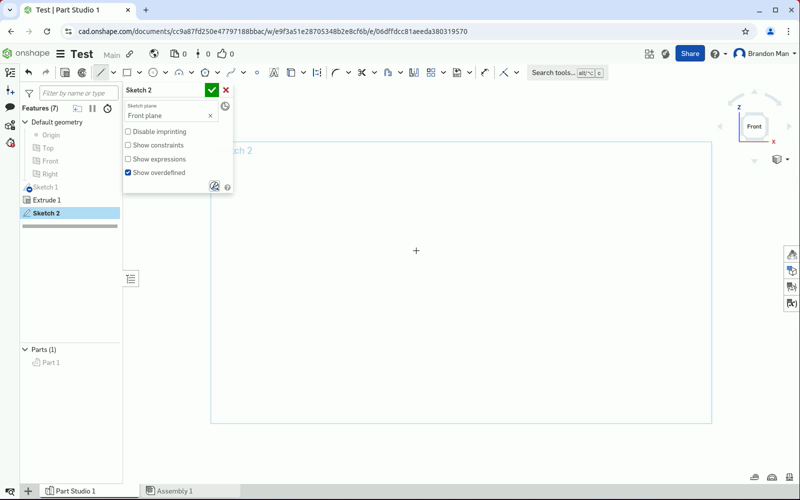
key_down(shift)
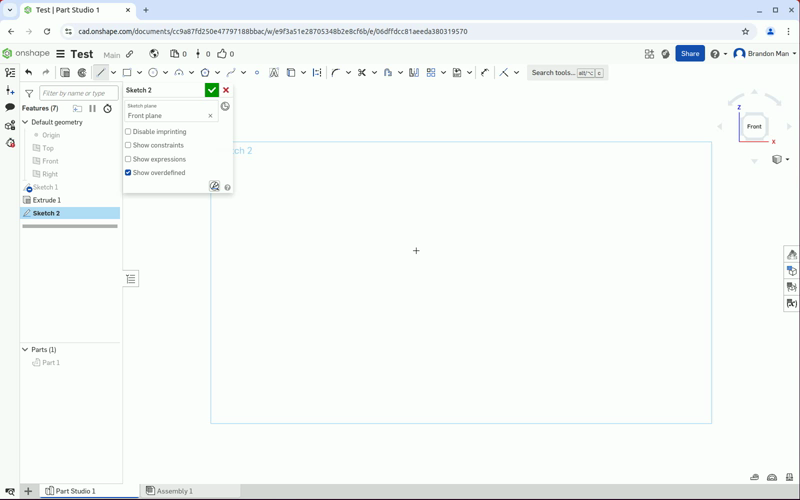
mouse_move(446, 250)
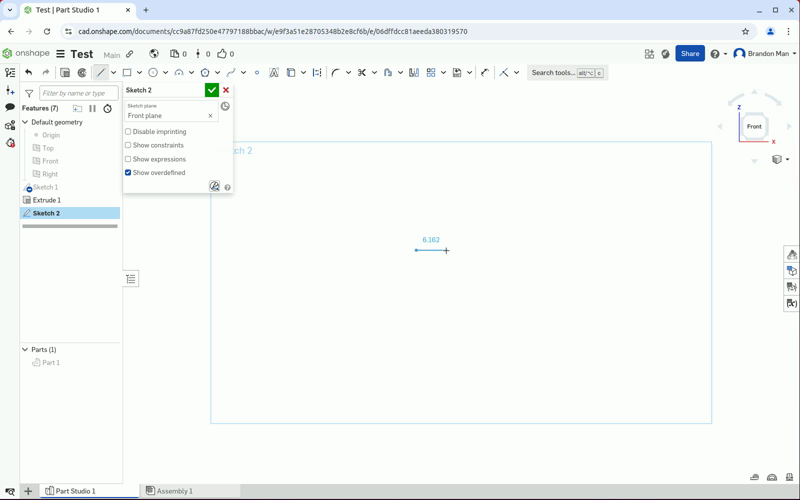
mouse_move(475, 250)
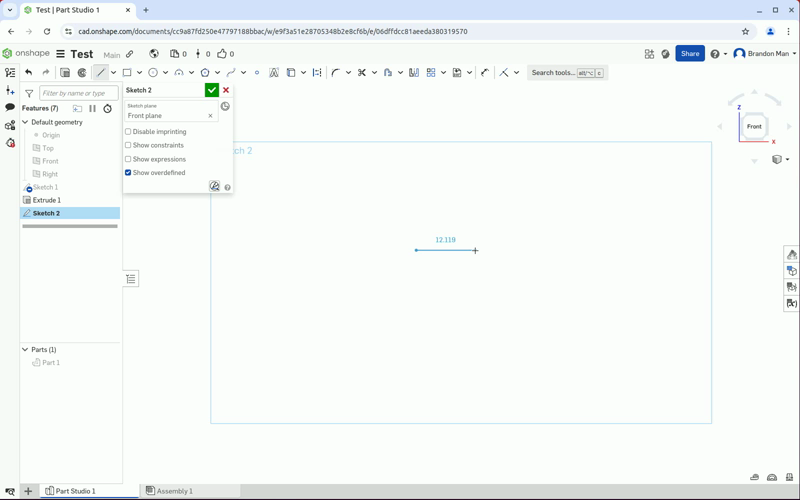
click(475, 250)
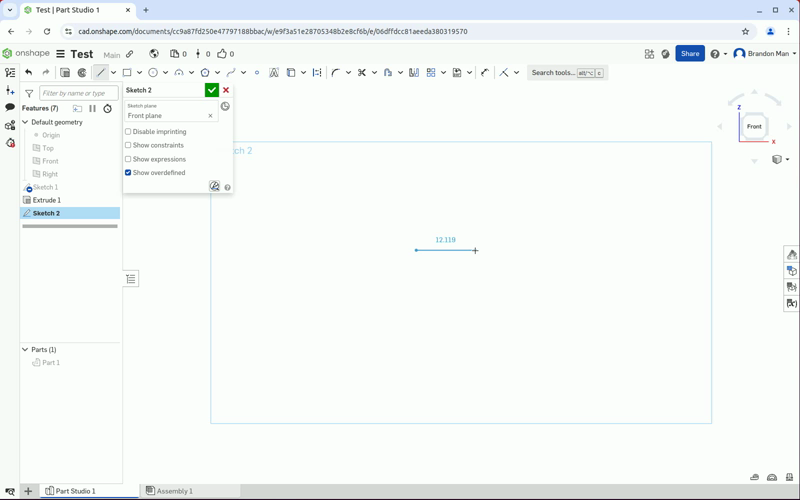
key_up(shift)
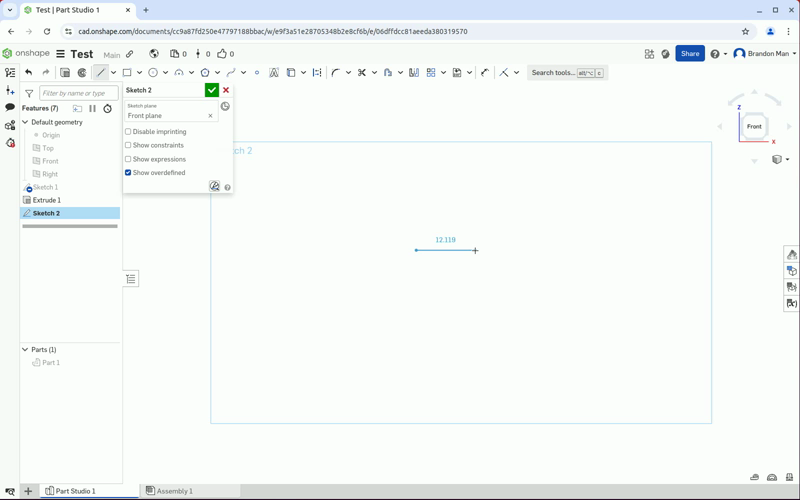
key_down(shift)
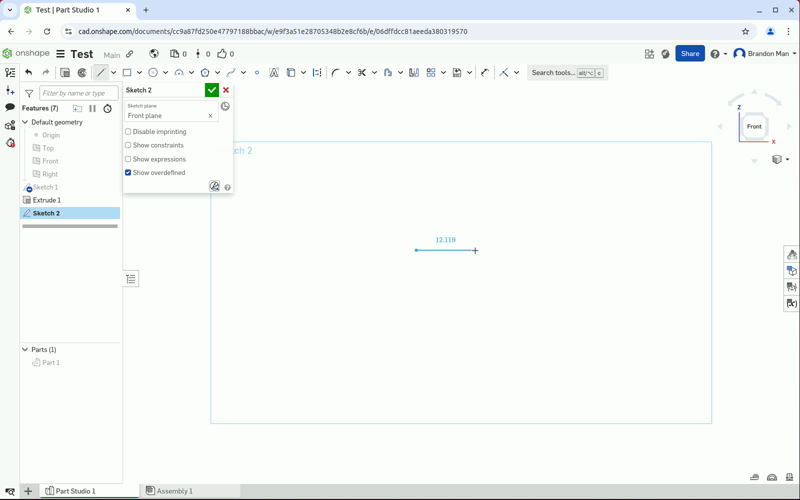
mouse_move(475, 171)
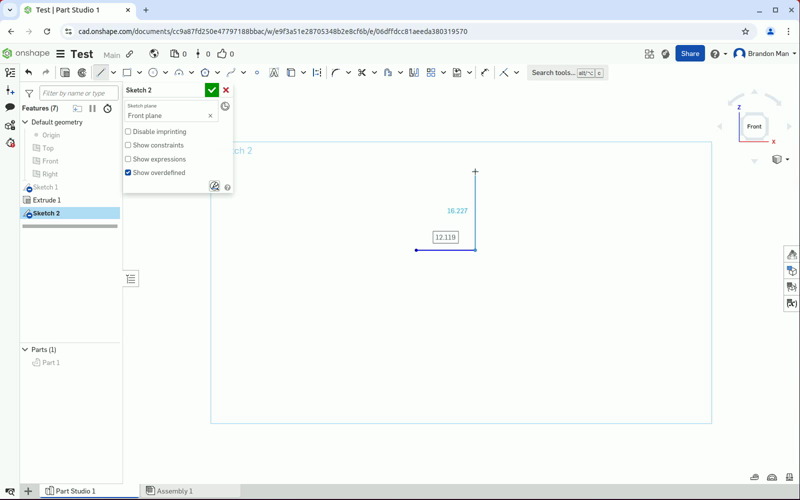
click(475, 171)
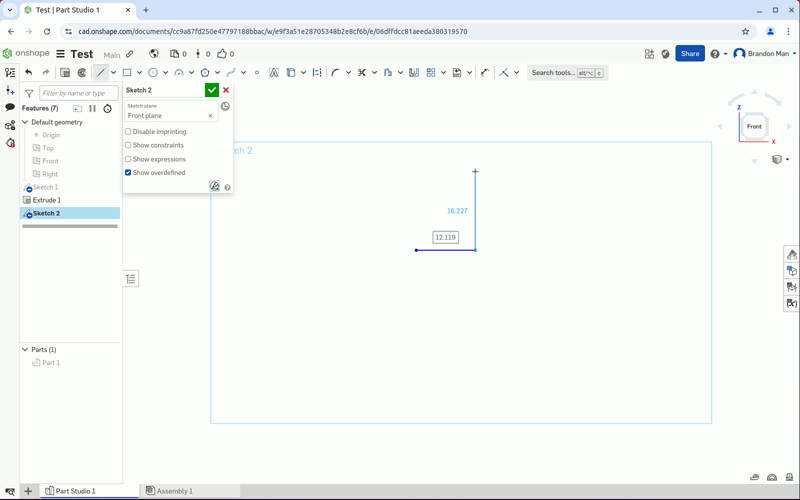
key_up(shift)
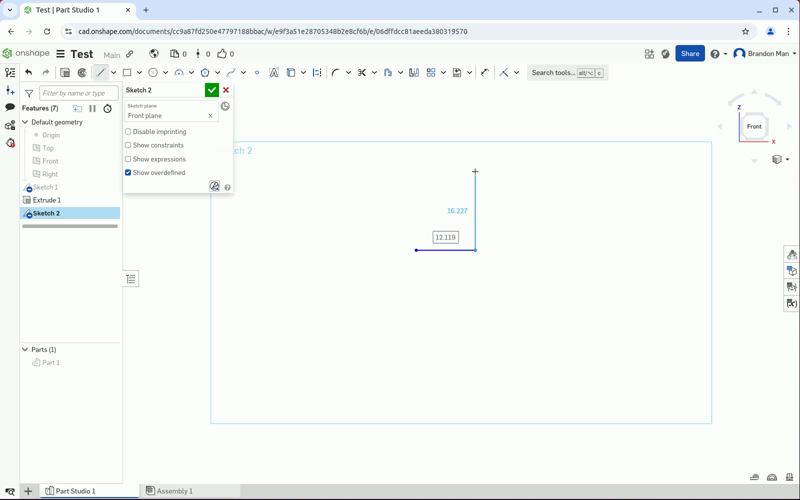
key_down(shift)
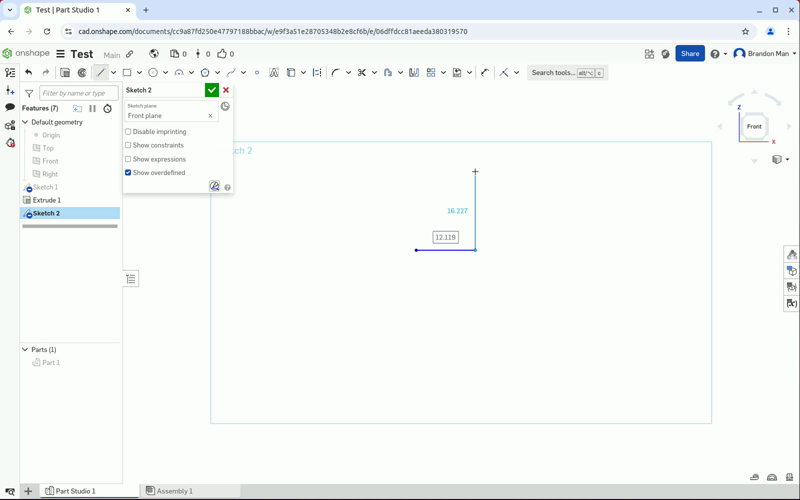
mouse_move(505, 171)
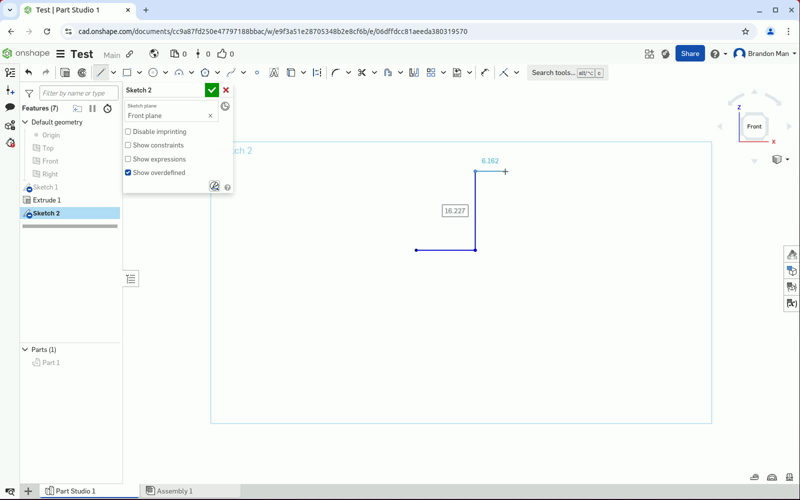
mouse_move(416, 171)
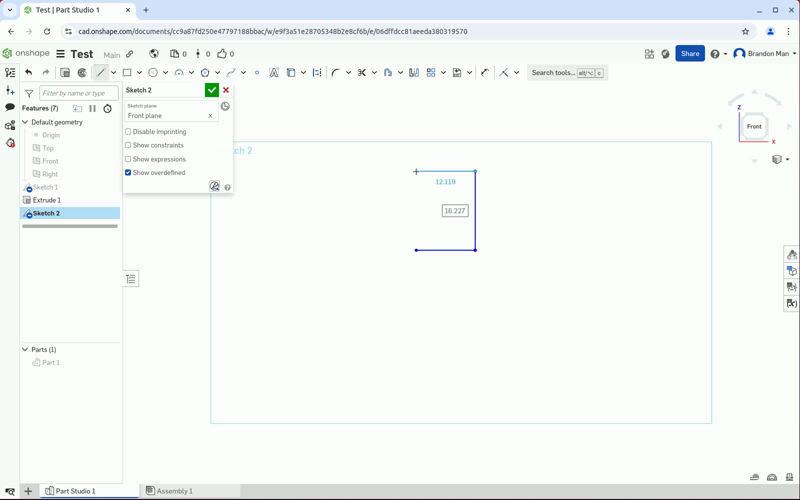
click(416, 171)
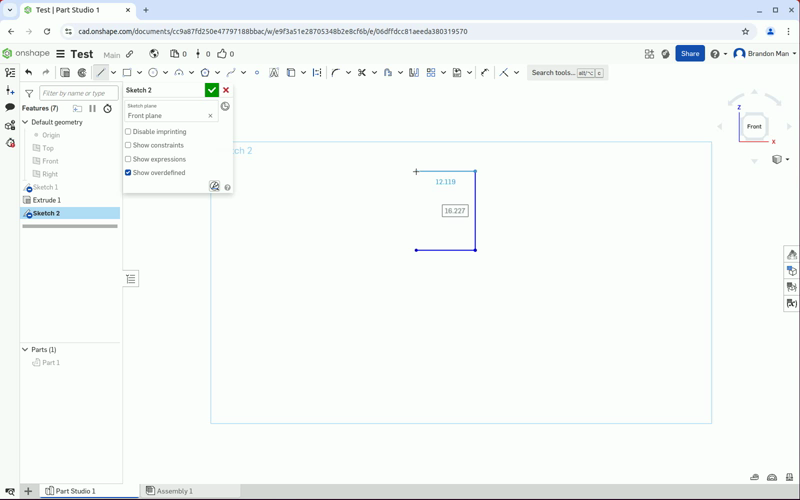
key_up(shift)
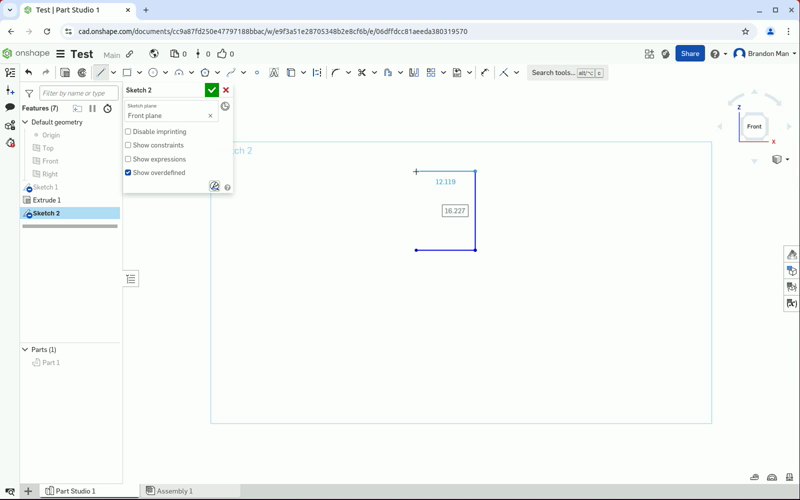
key_down(shift)
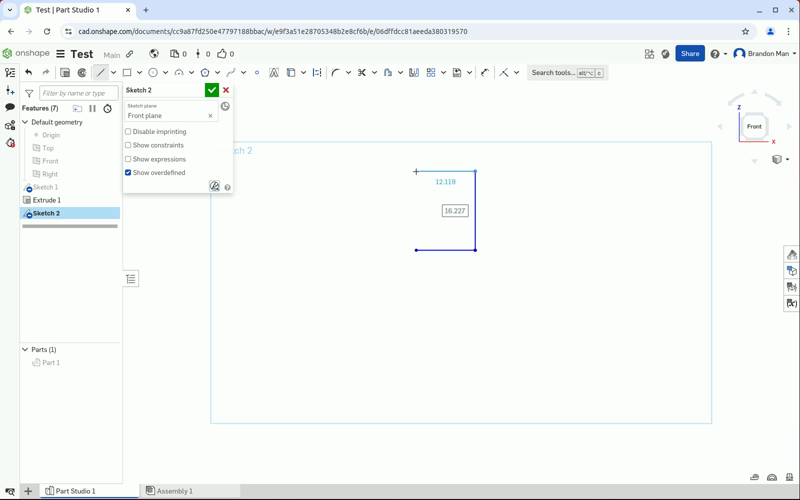
mouse_move(416, 250)
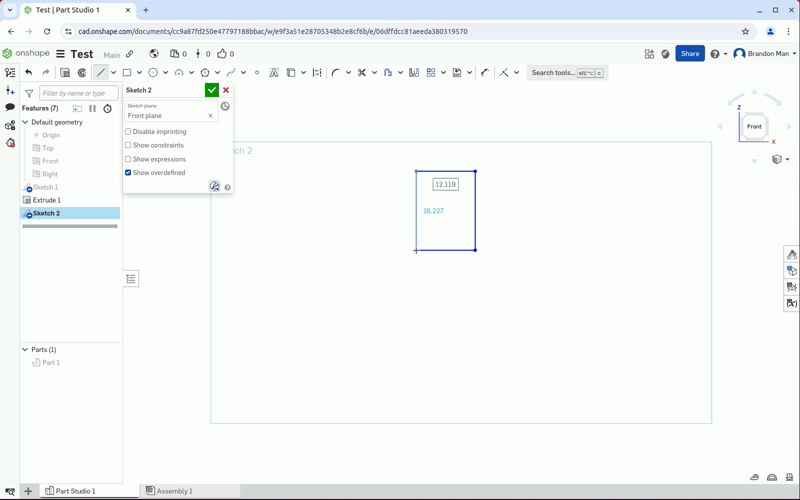
key_up(shift)
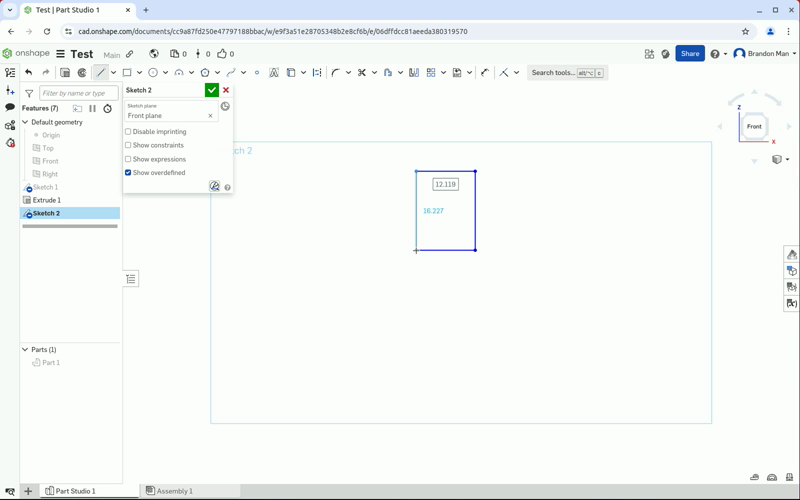
click(416, 250)
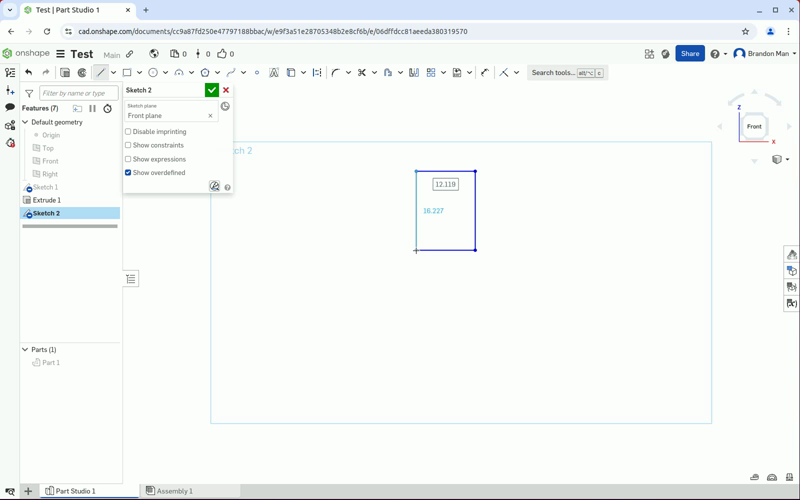
key(esc)
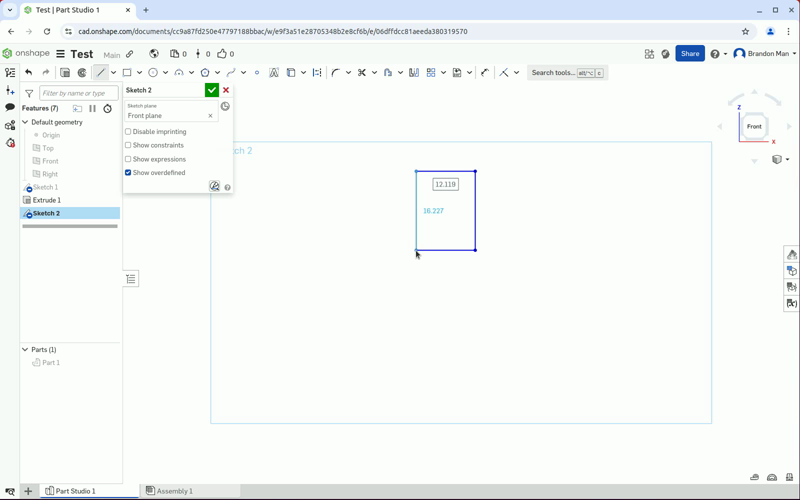
mouse_move(427, 236)
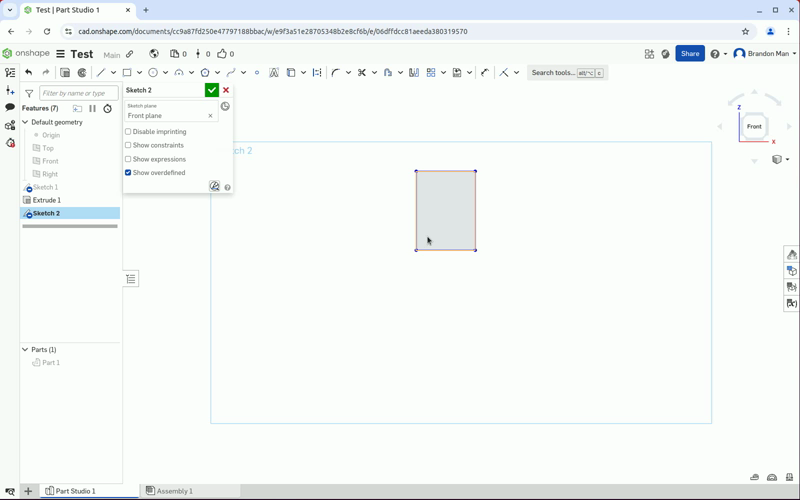
click(427, 236)
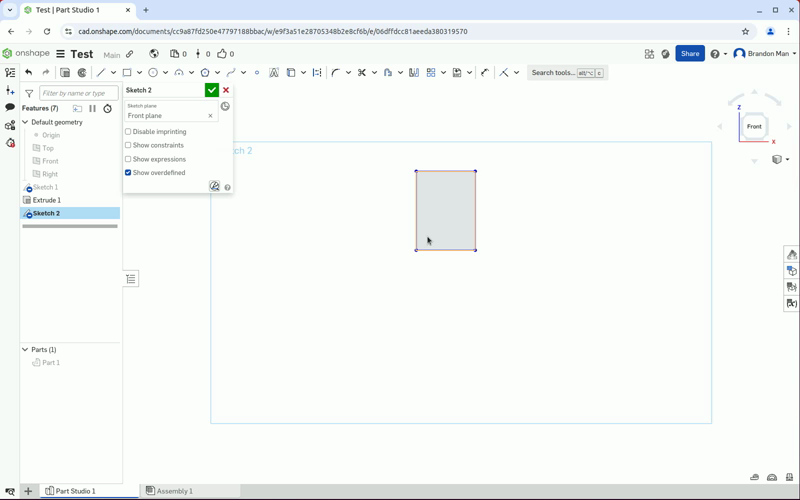
mouse_move(73, 352)
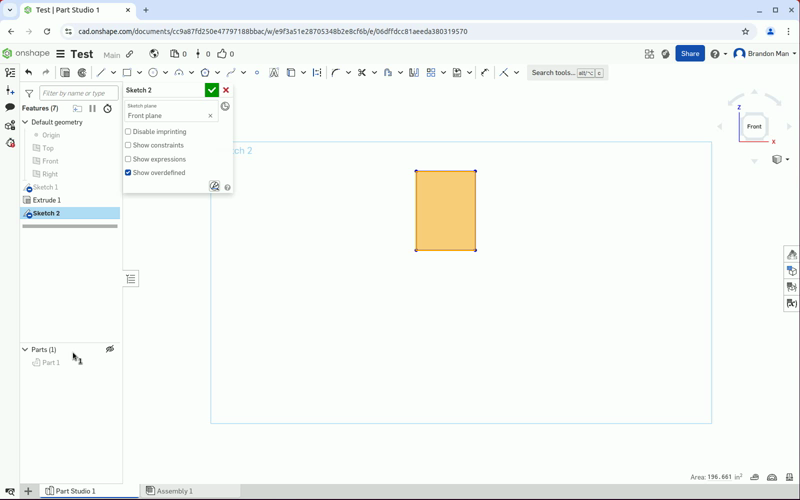
key(shift+y)
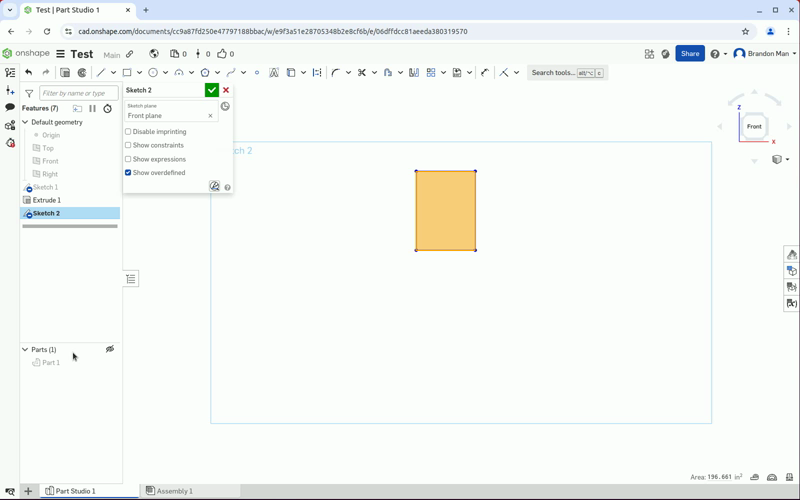
key(shift+e)
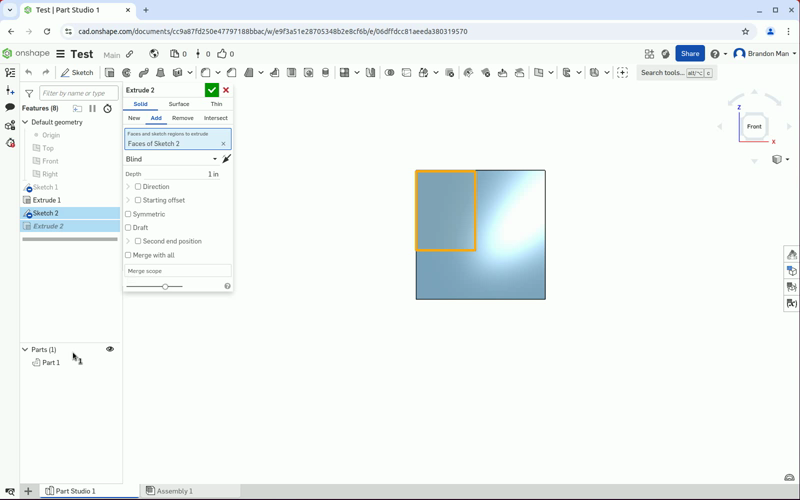
mouse_move(143, 106)
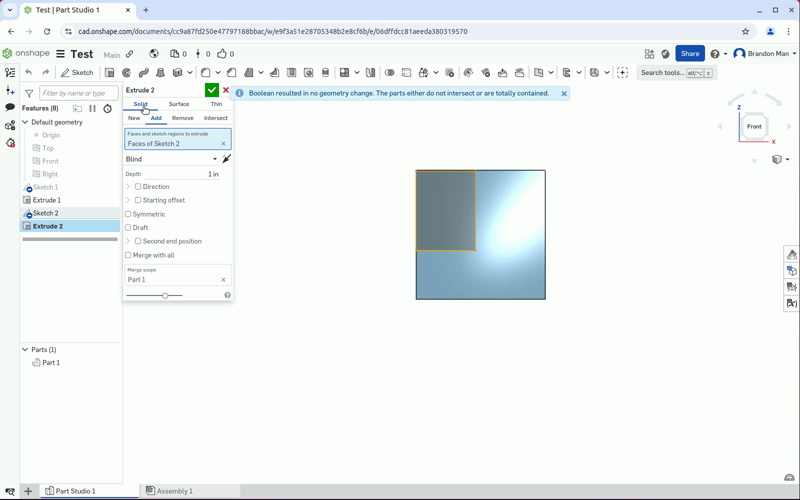
click(143, 106)
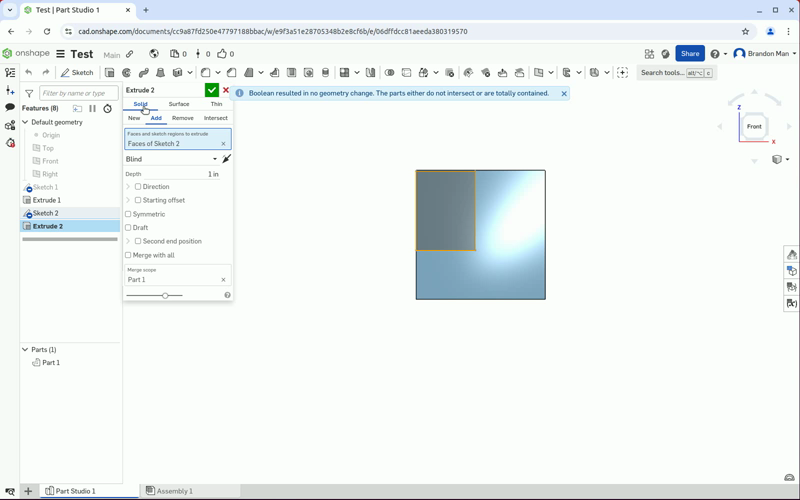
mouse_move(186, 120)
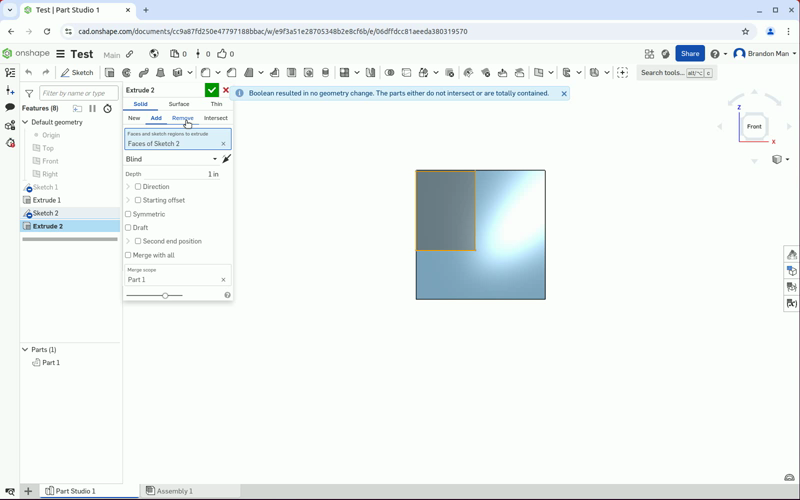
click(186, 120)
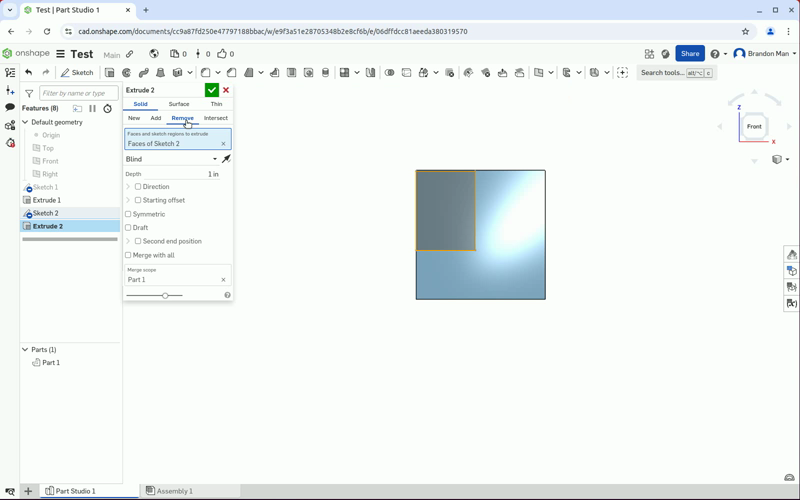
key(tab, 4)
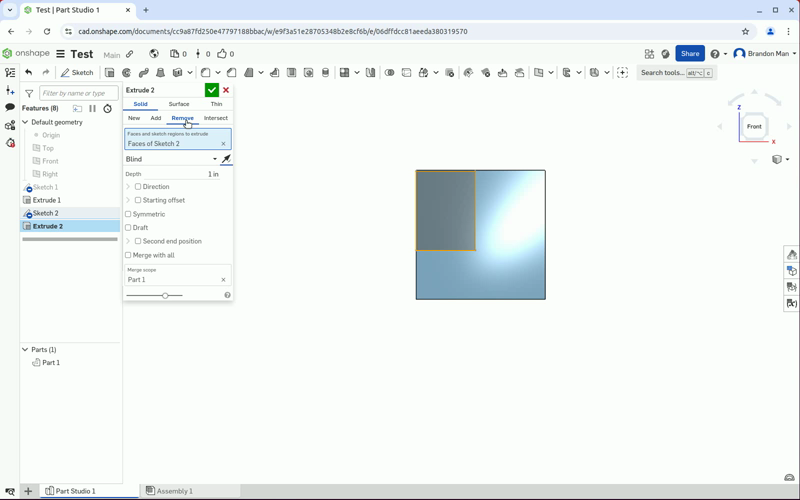
text(61.622)
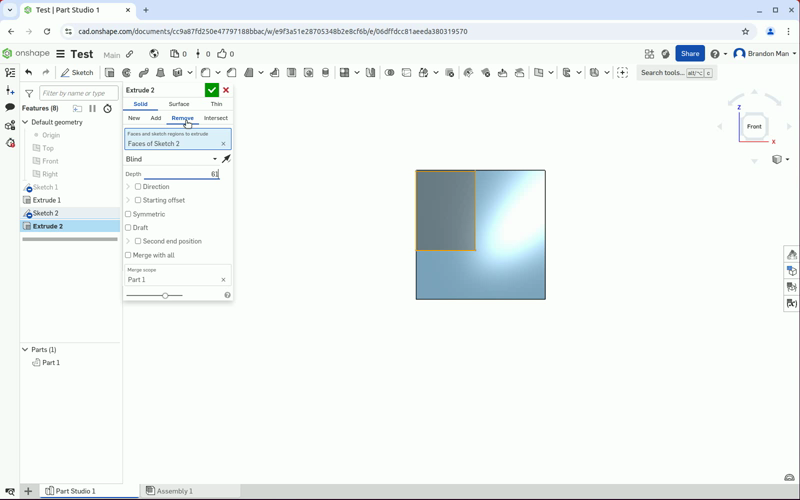
key(tab, 3)
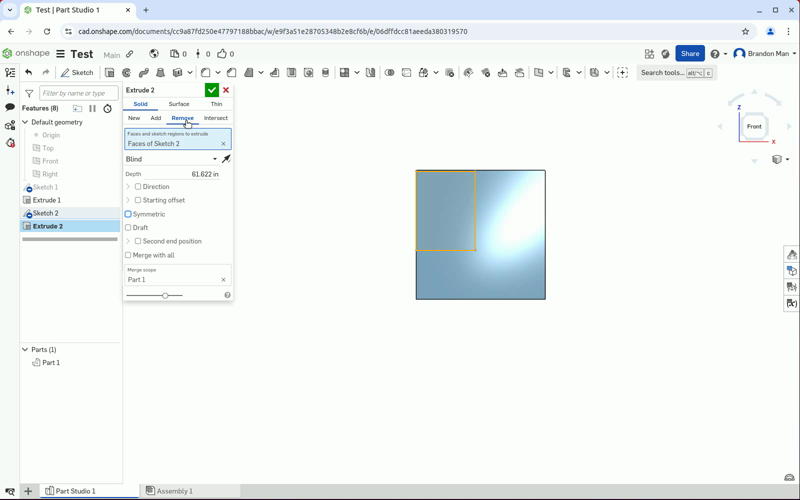
key(space)
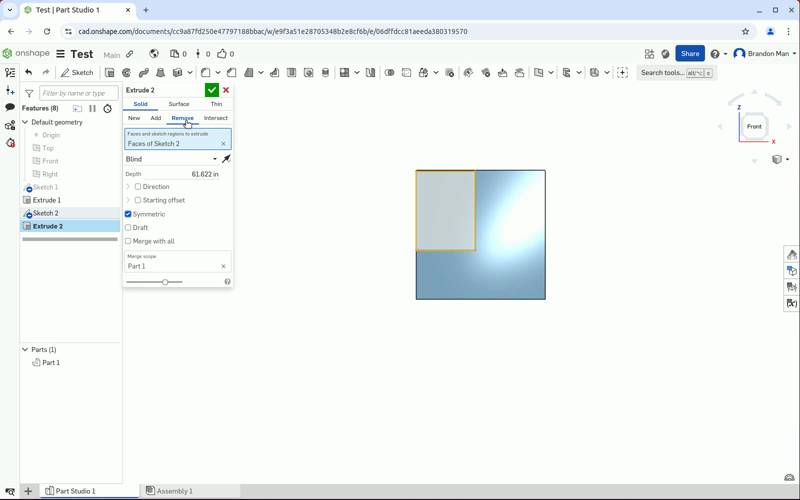
key(tab, 2)
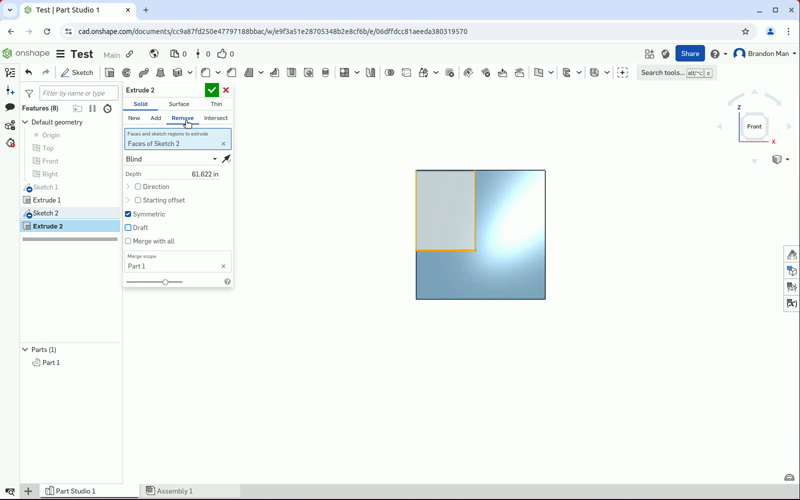
key(space)
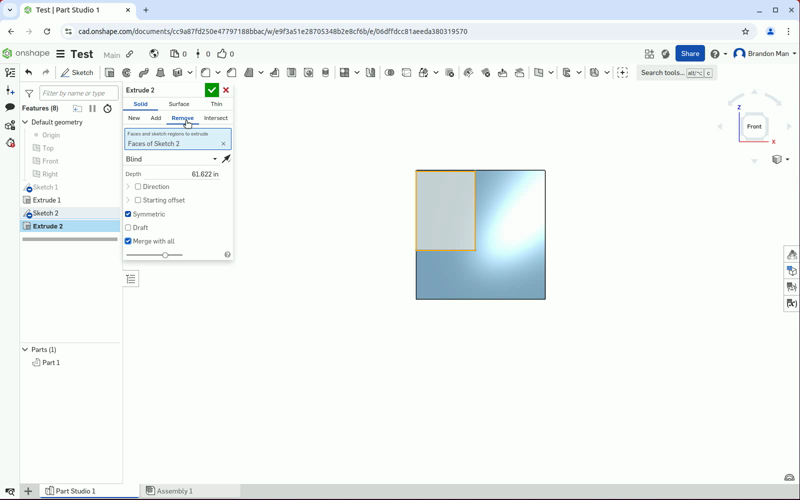
key(enter)
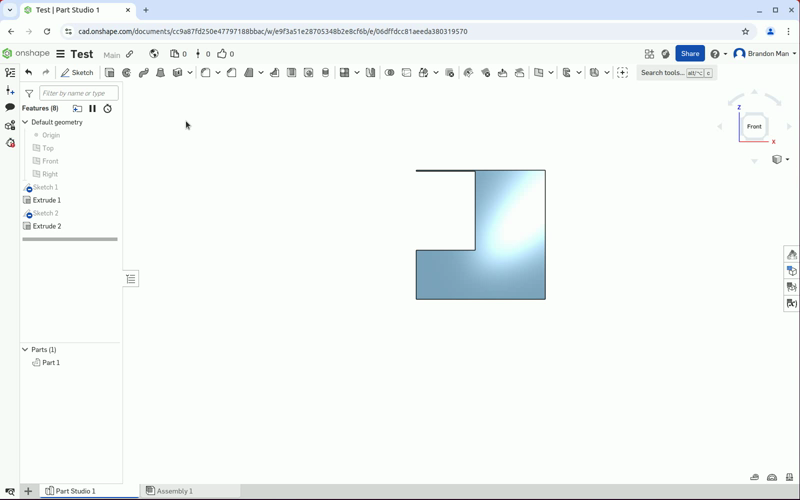
key(shift+h)
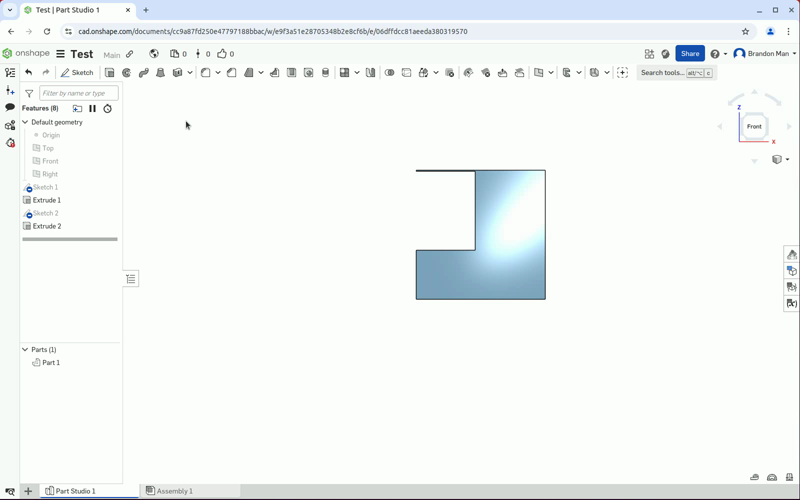
key(shift+h)
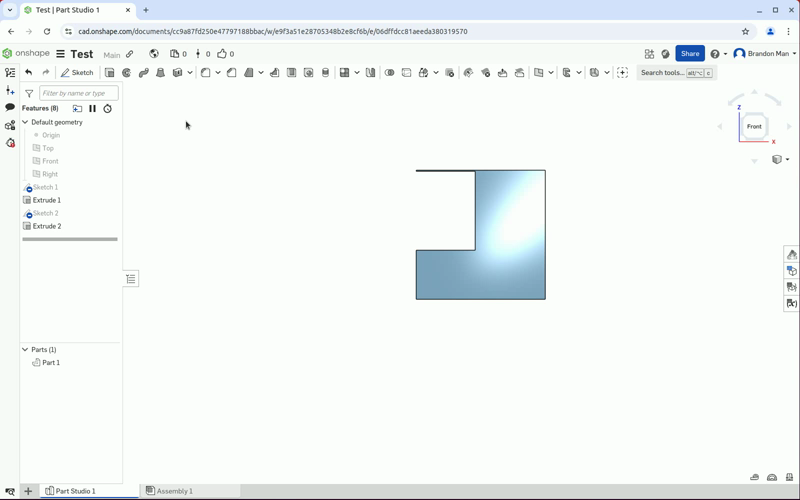
key(shift+7)
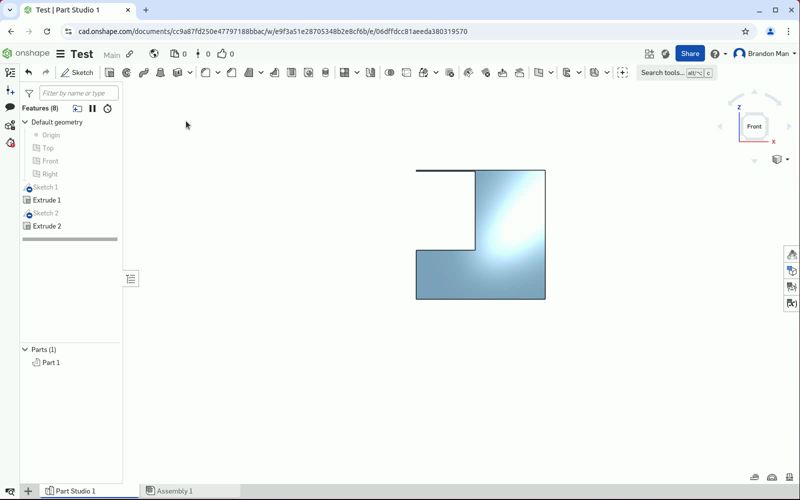
key(left, 2)
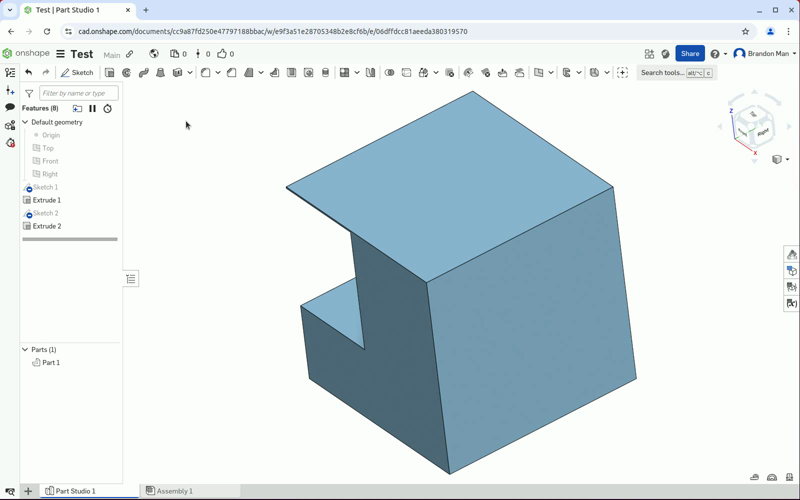
key(down, 2)
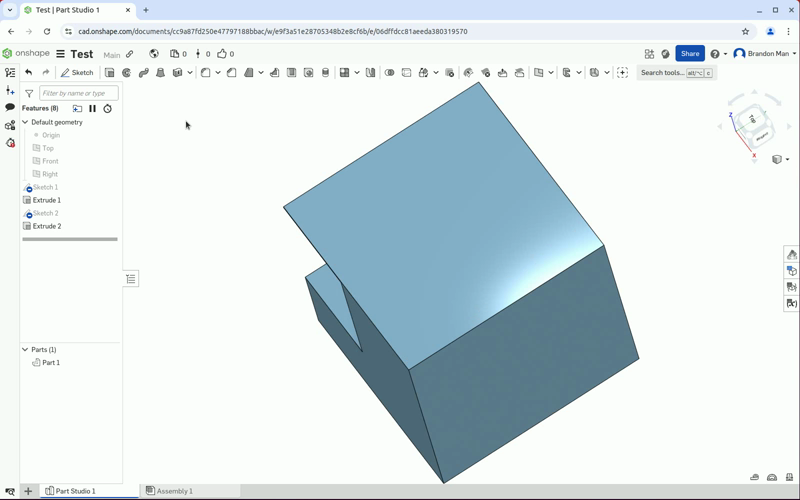
key(up, 2)
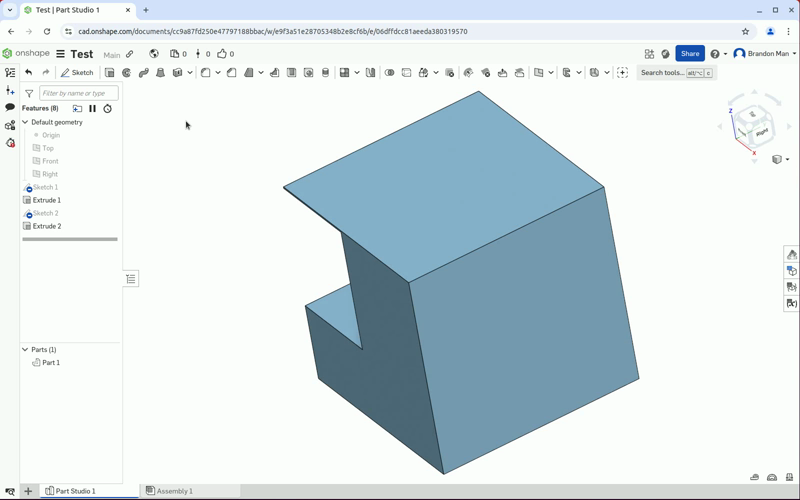
key(right, 2)
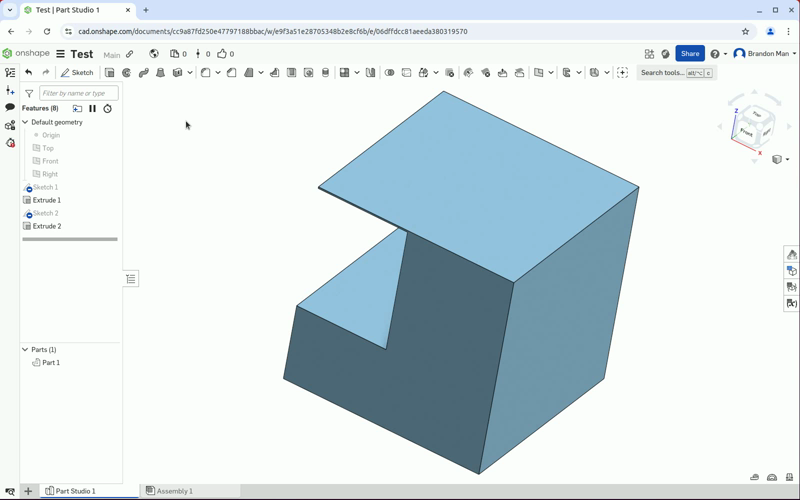
mouse_move(73, 189)
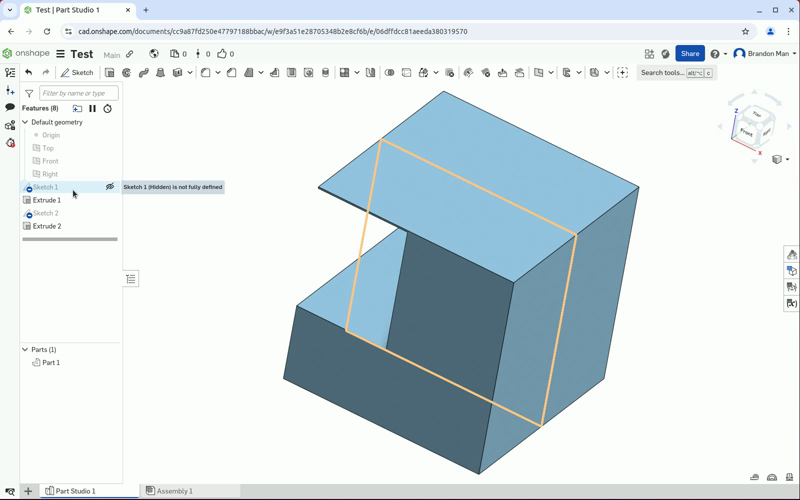
click(73, 189)